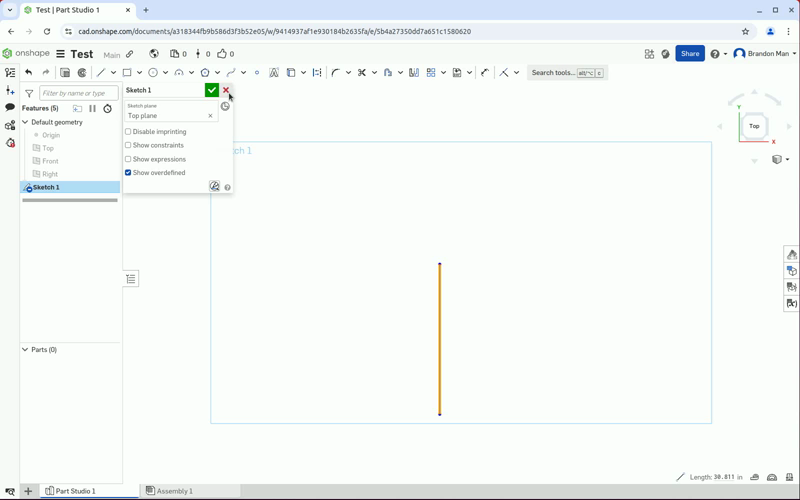
key(shift+h)
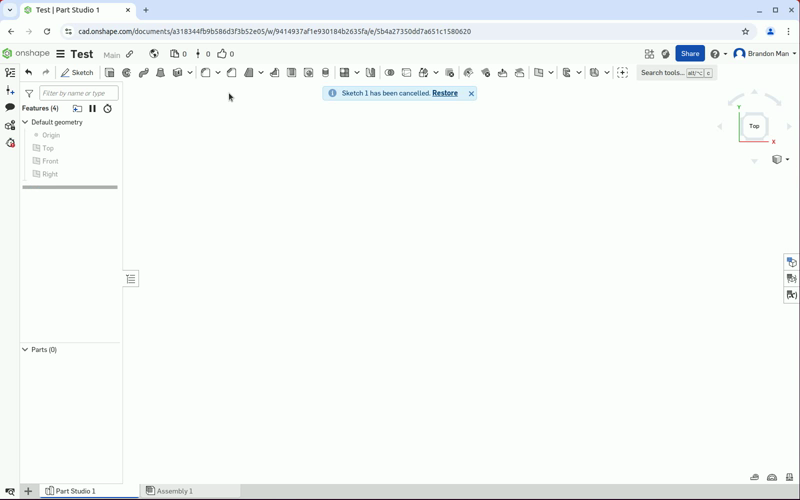
mouse_move(73, 352)
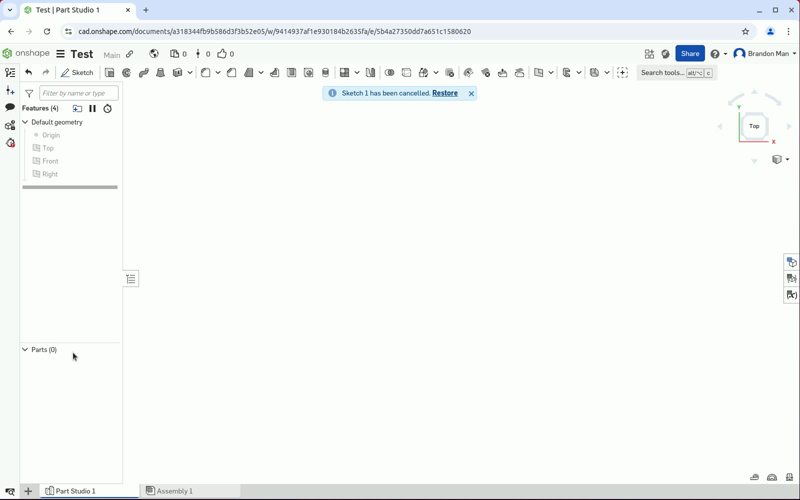
key(y)
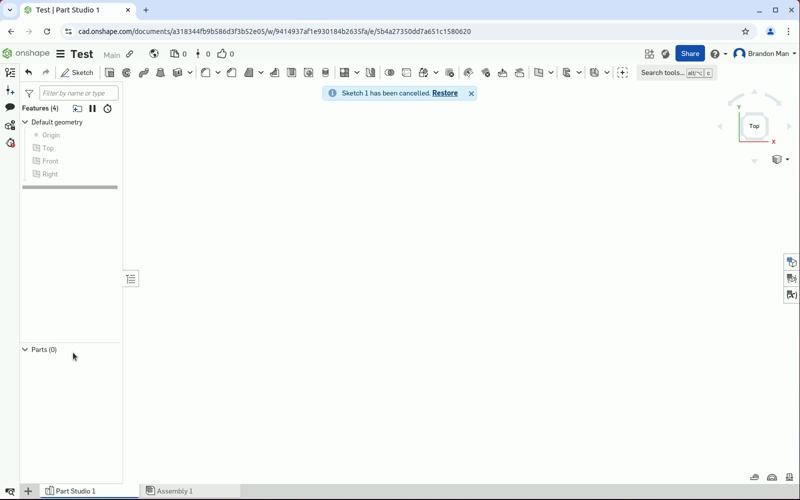
key(shift+p)
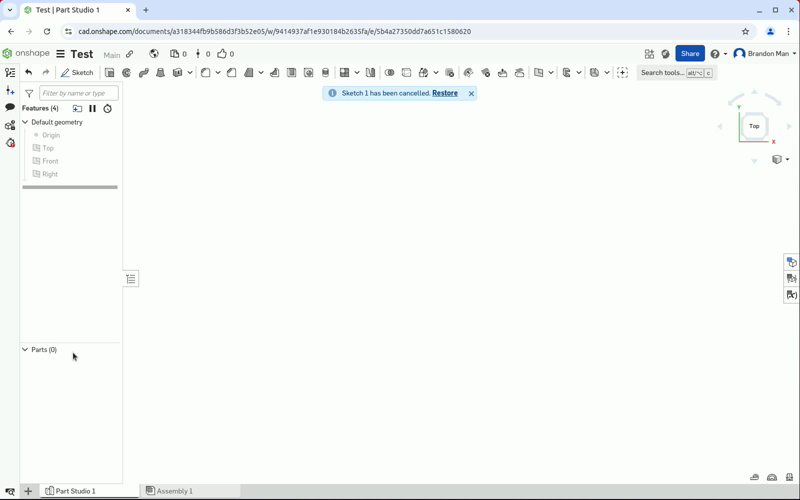
key(space)
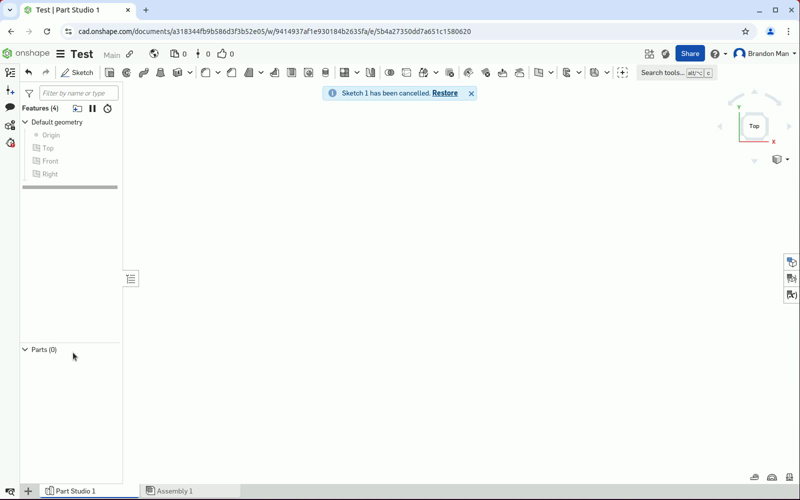
key_down(shift)
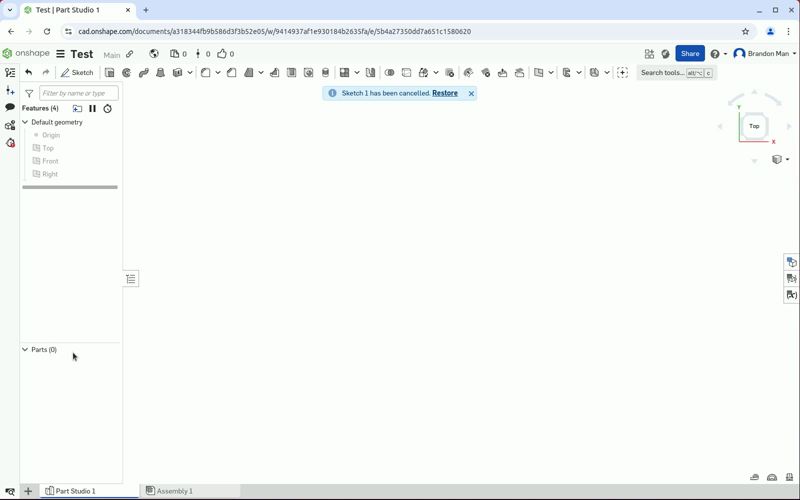
key(up)
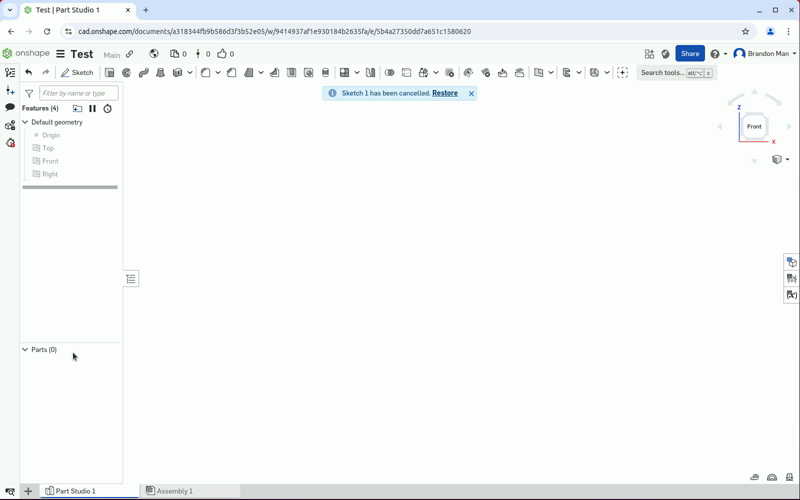
key_up(shift)
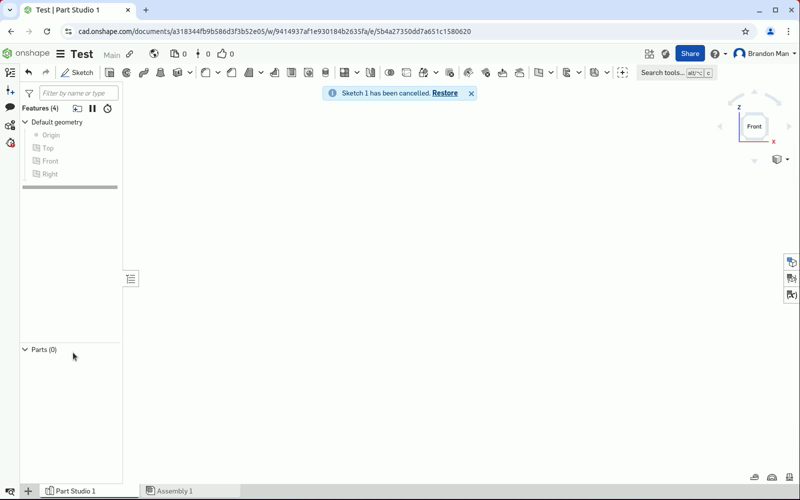
key(space)
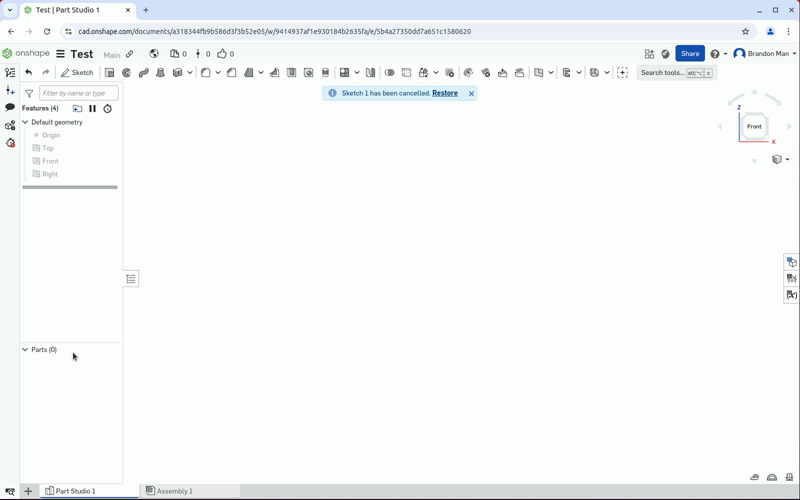
key_down(shift)
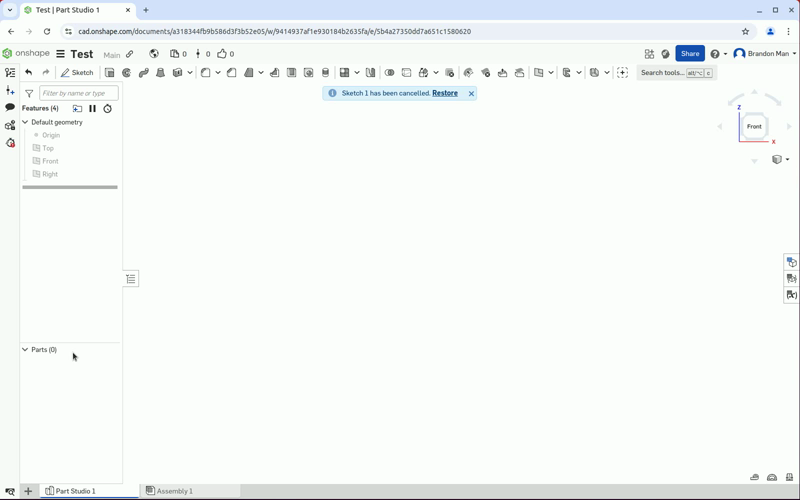
key(left)
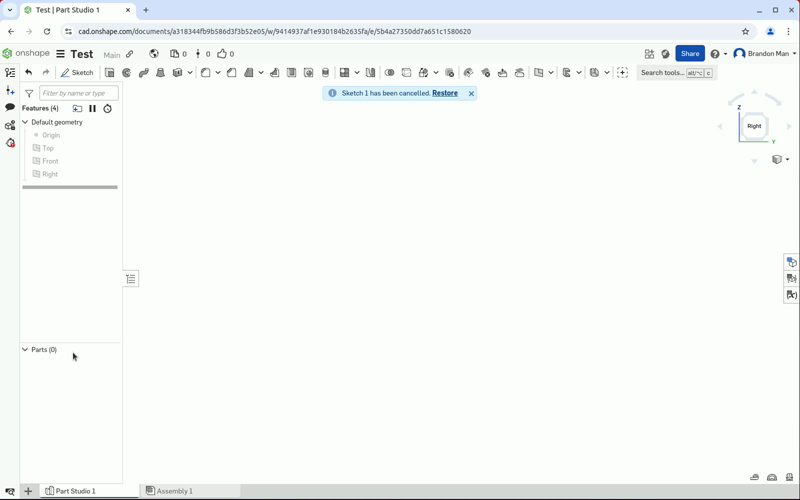
key_up(shift)
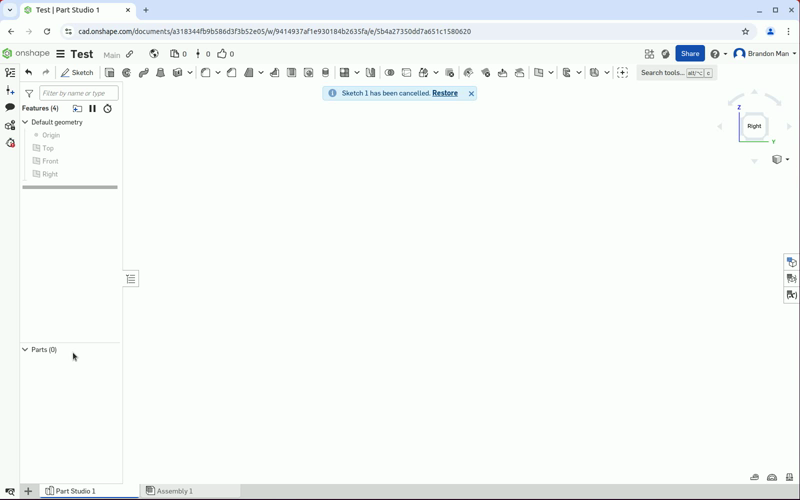
mouse_move(73, 352)
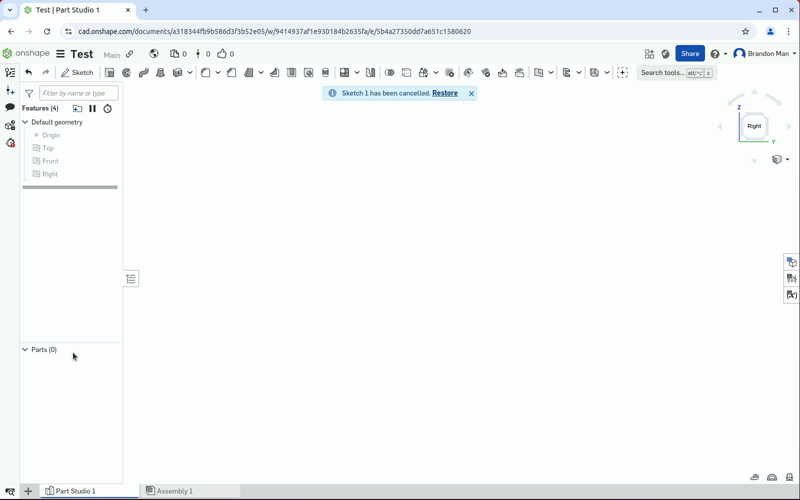
key(shift+y)
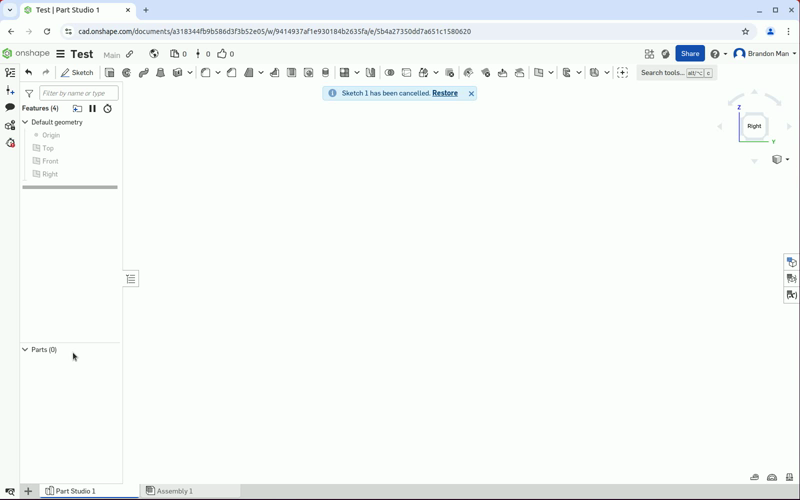
key(shift+s)
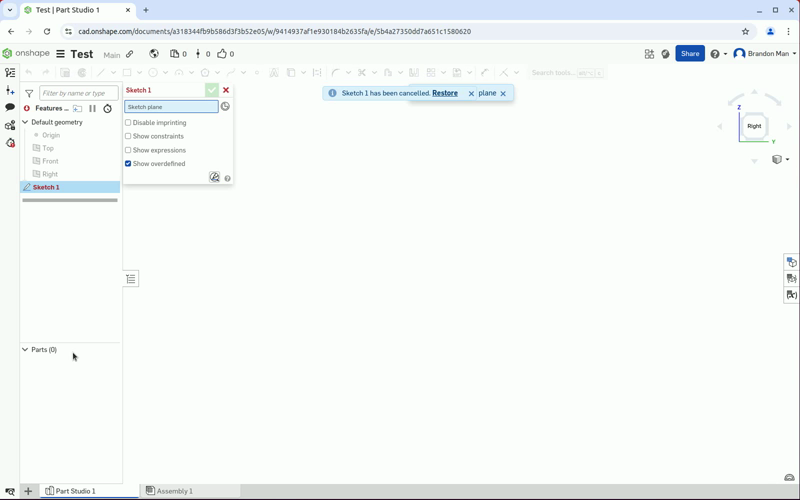
mouse_move(73, 176)
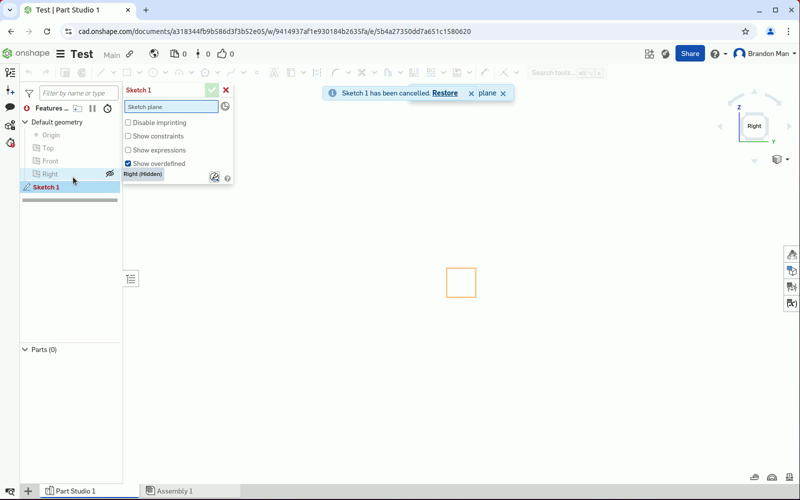
click(73, 176)
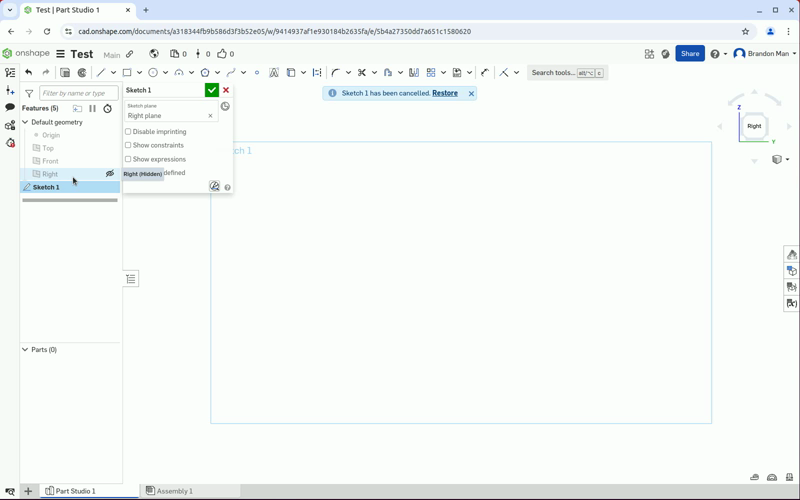
mouse_move(73, 352)
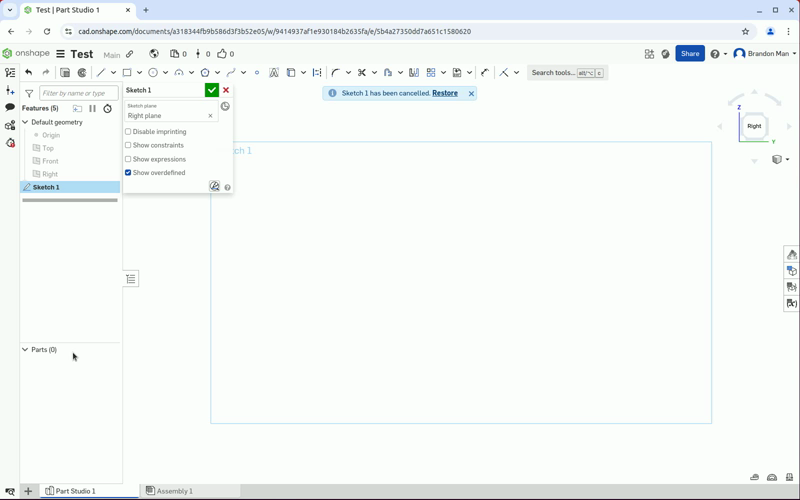
key(y)
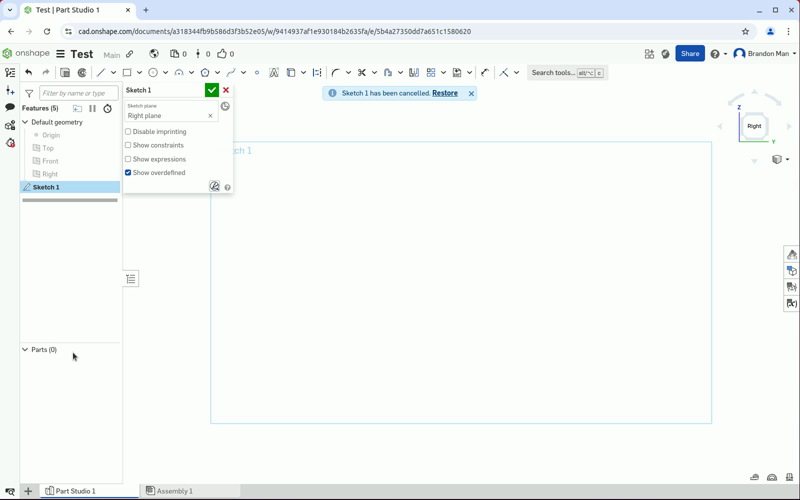
key(l)
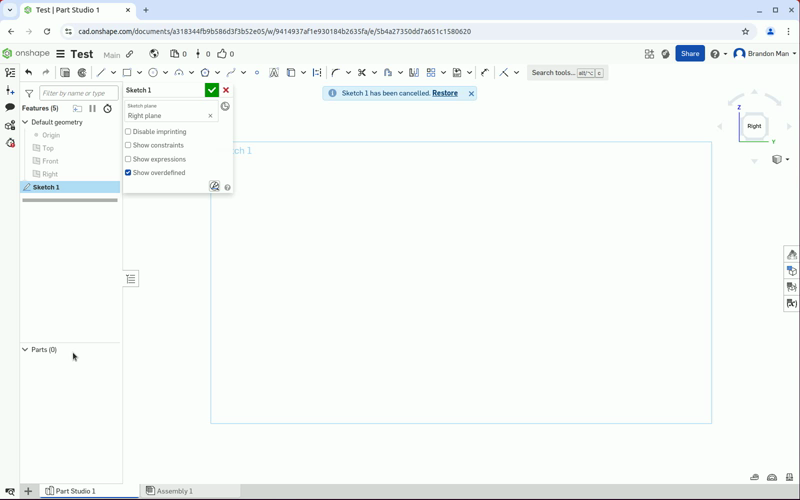
key_down(shift)
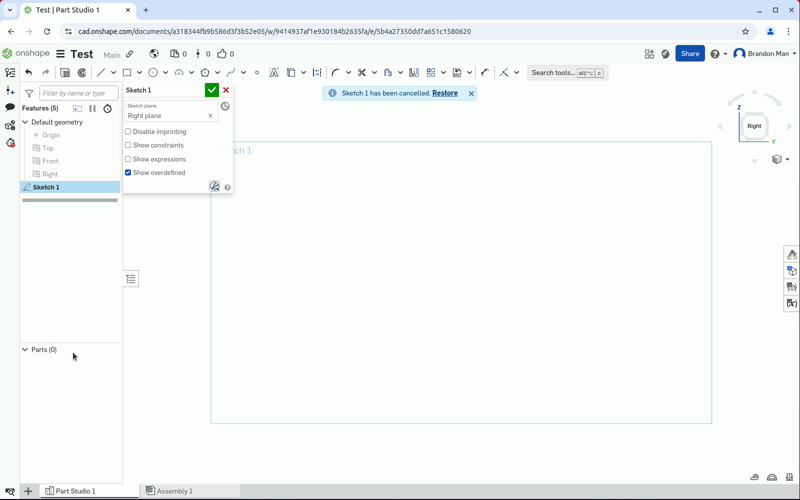
mouse_move(389, 282)
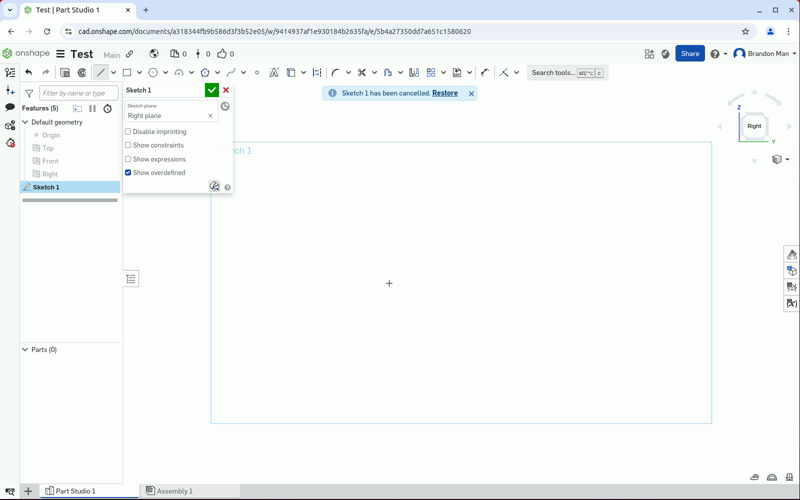
click(389, 282)
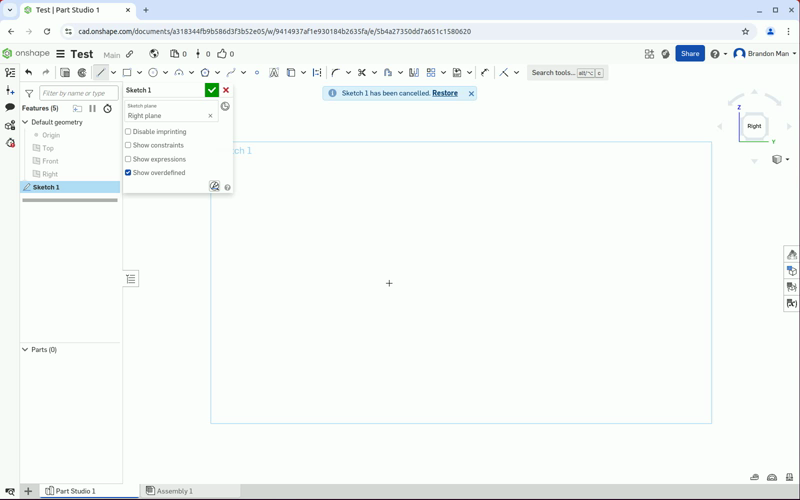
key_up(shift)
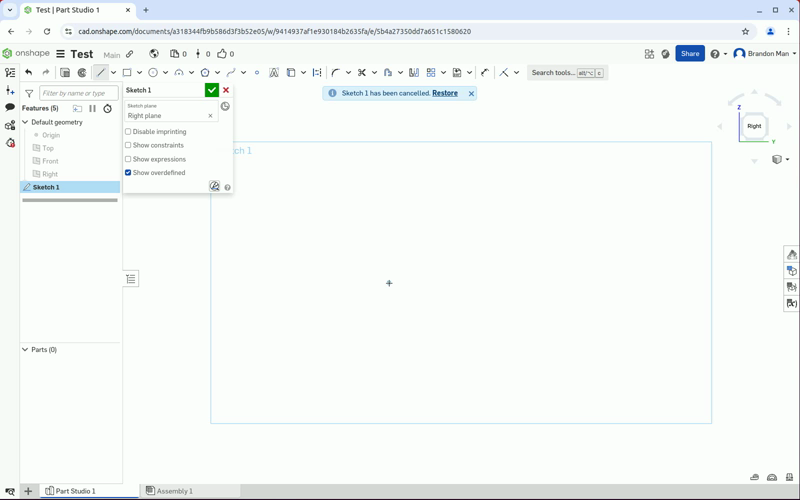
key_down(shift)
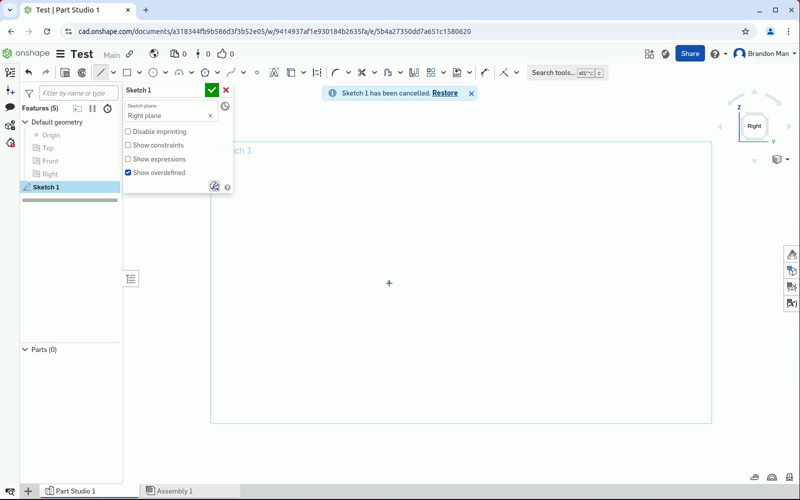
mouse_move(460, 282)
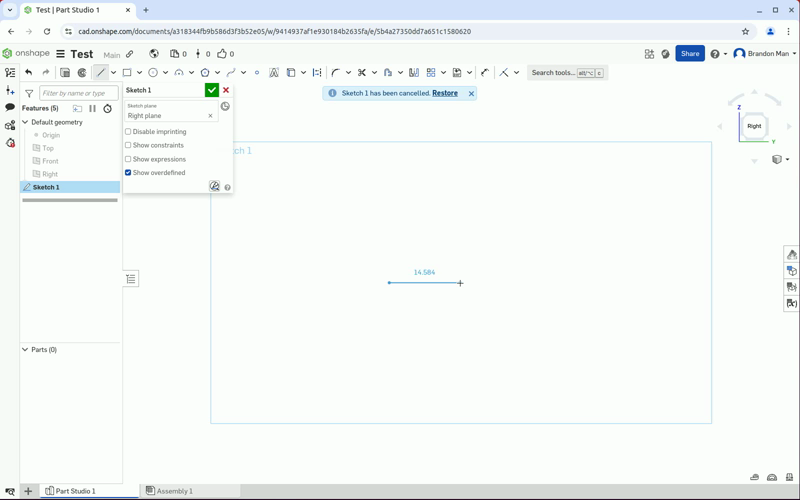
click(460, 282)
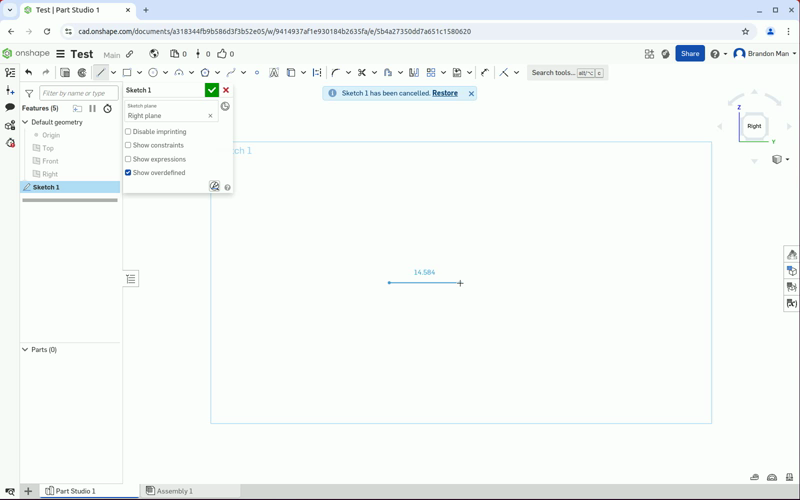
key_up(shift)
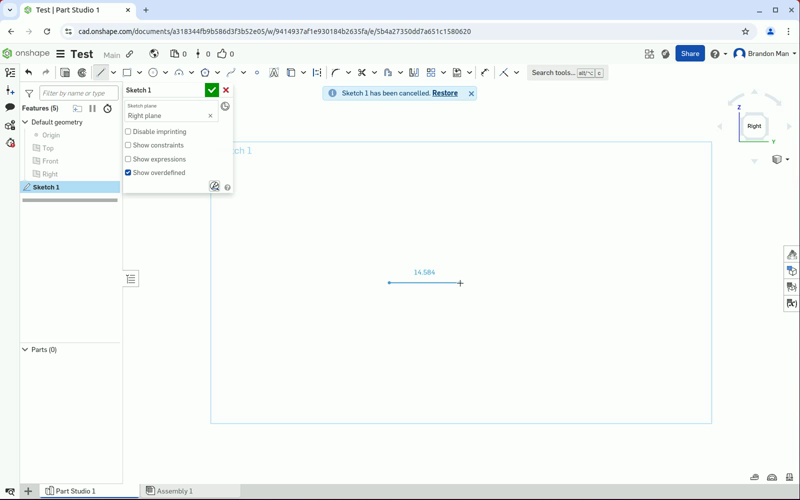
key_down(shift)
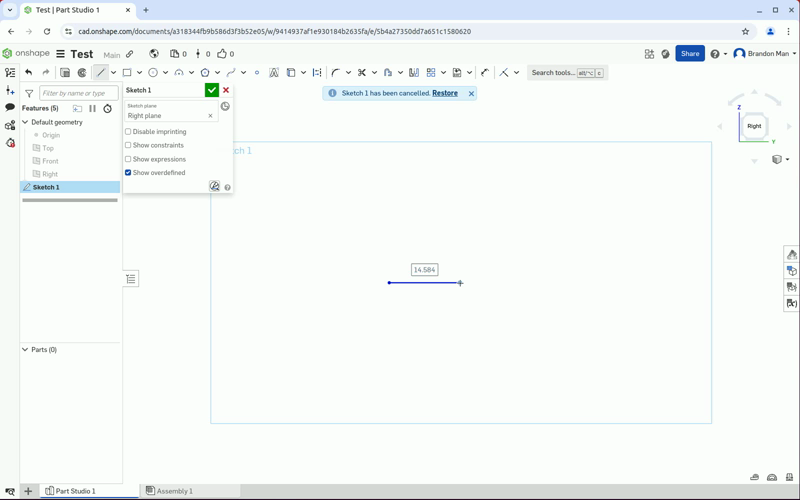
mouse_move(460, 170)
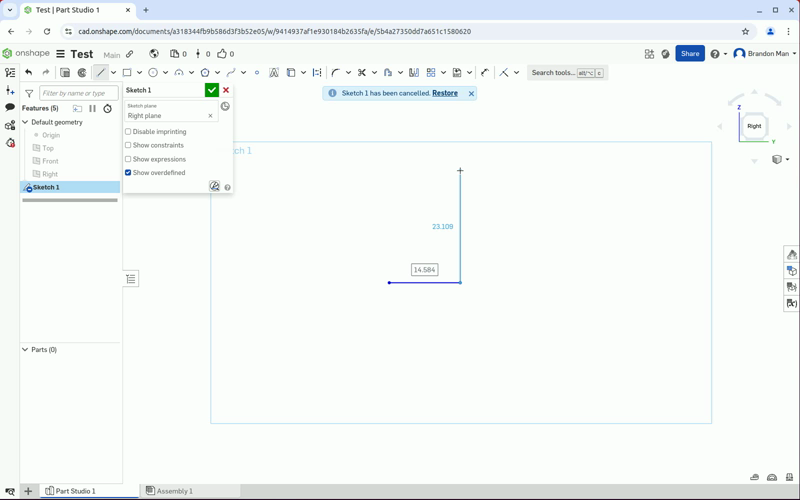
click(460, 170)
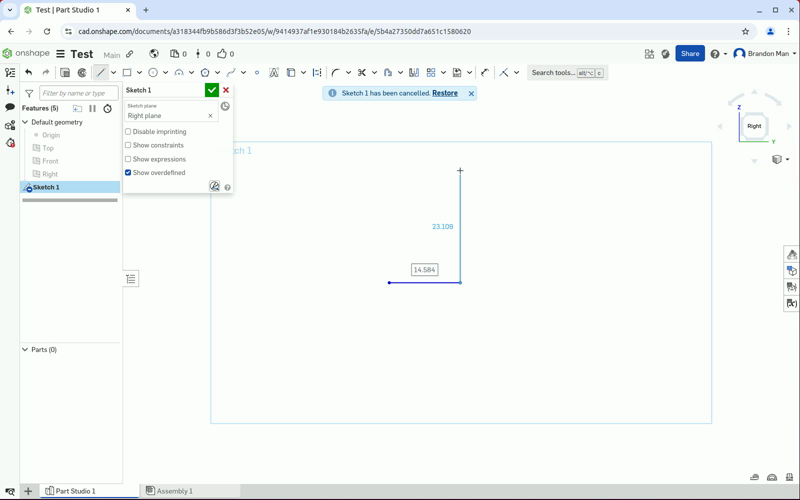
key_up(shift)
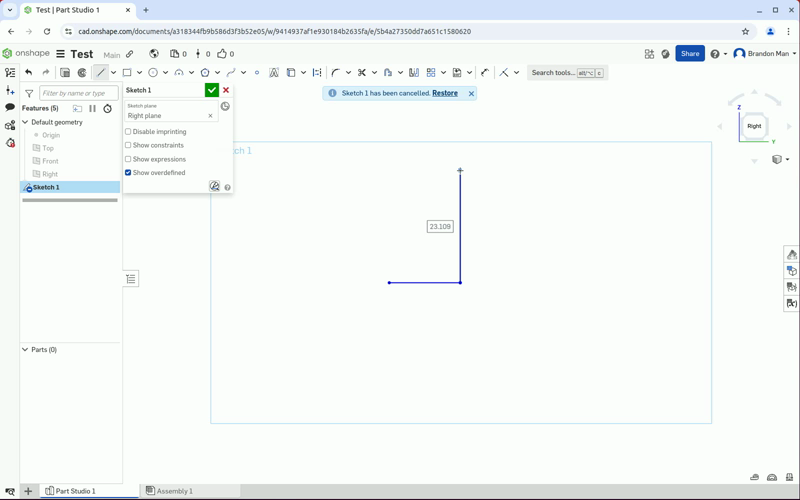
key_down(shift)
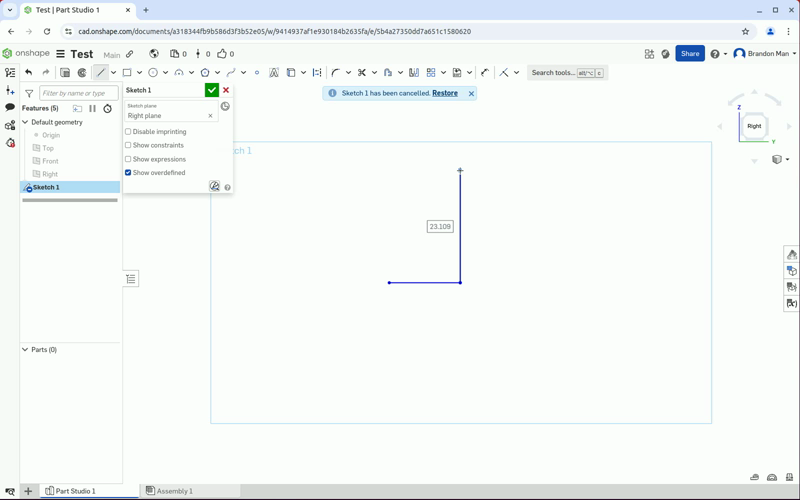
mouse_move(490, 170)
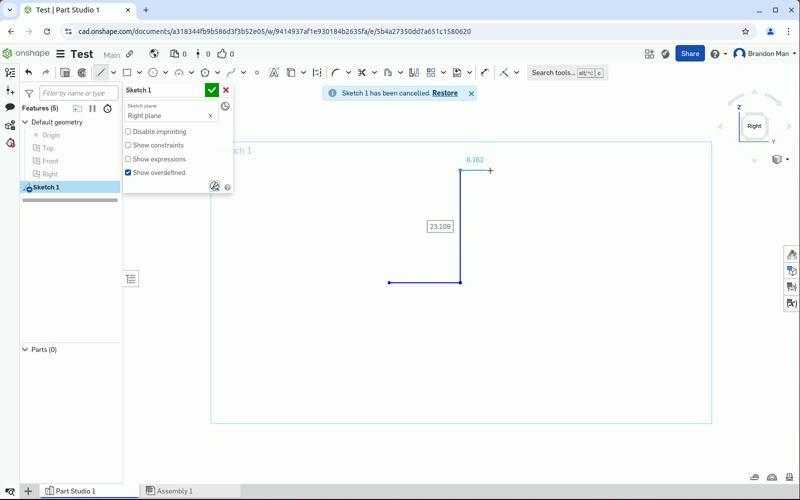
mouse_move(440, 170)
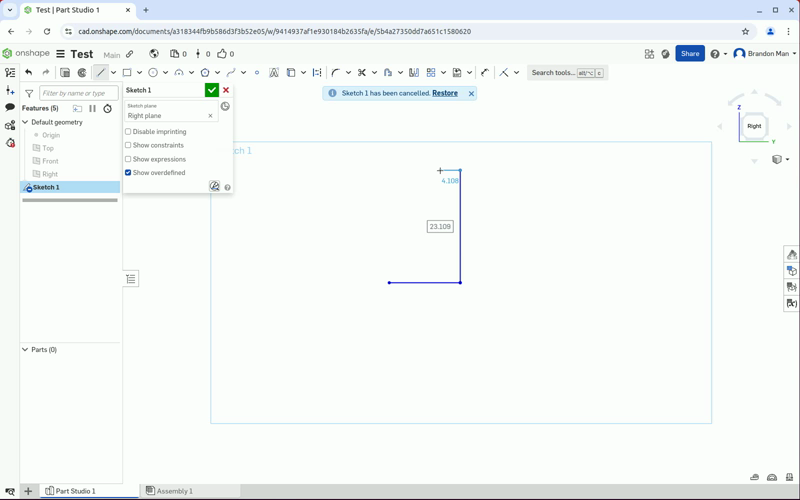
click(440, 170)
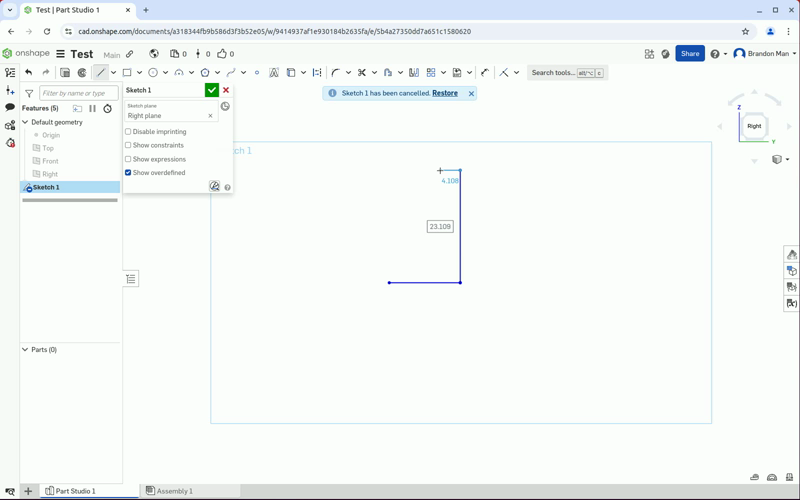
key_up(shift)
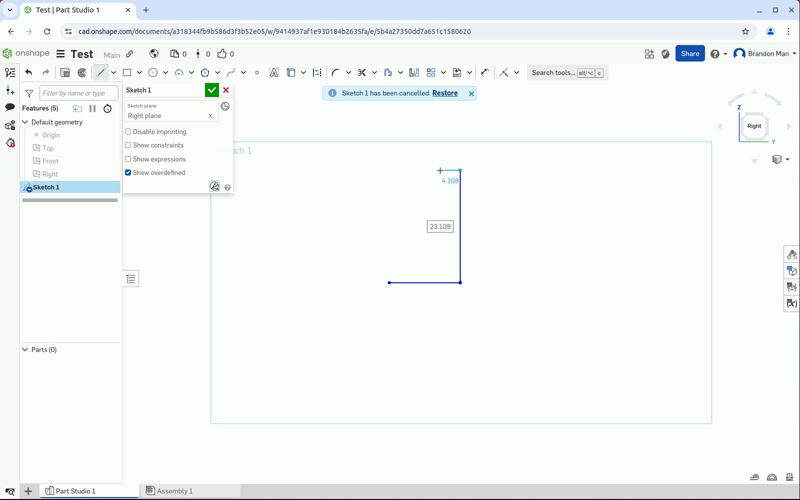
key_down(shift)
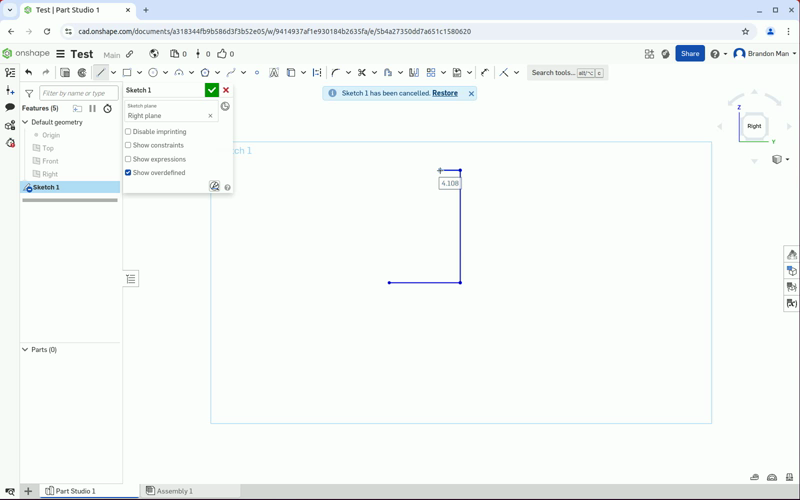
mouse_move(440, 272)
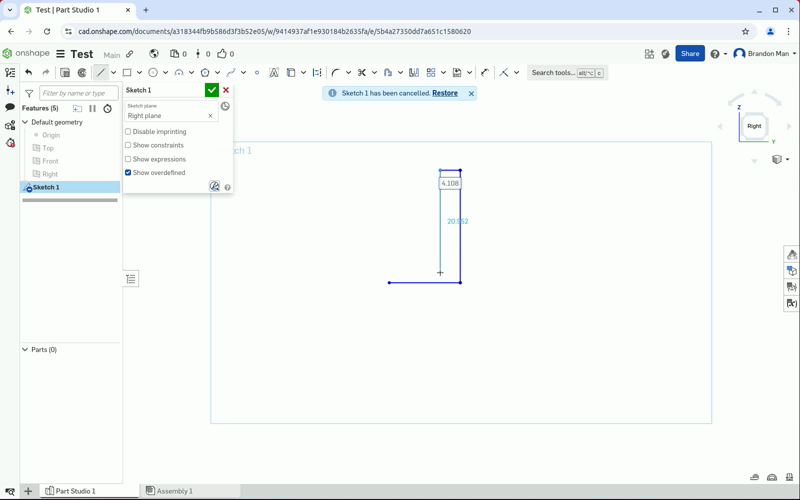
click(440, 272)
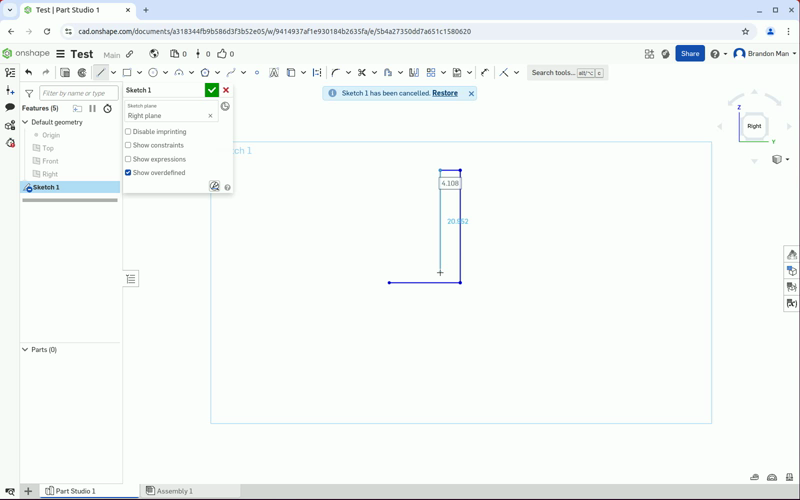
key_up(shift)
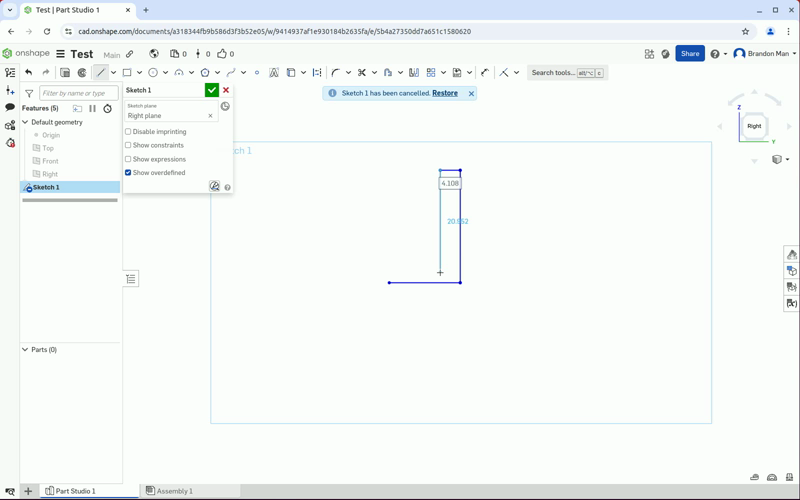
key_down(shift)
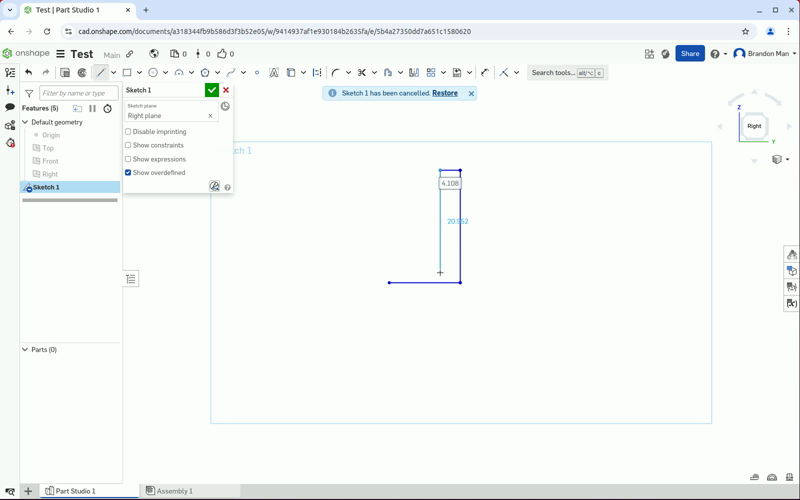
mouse_move(470, 272)
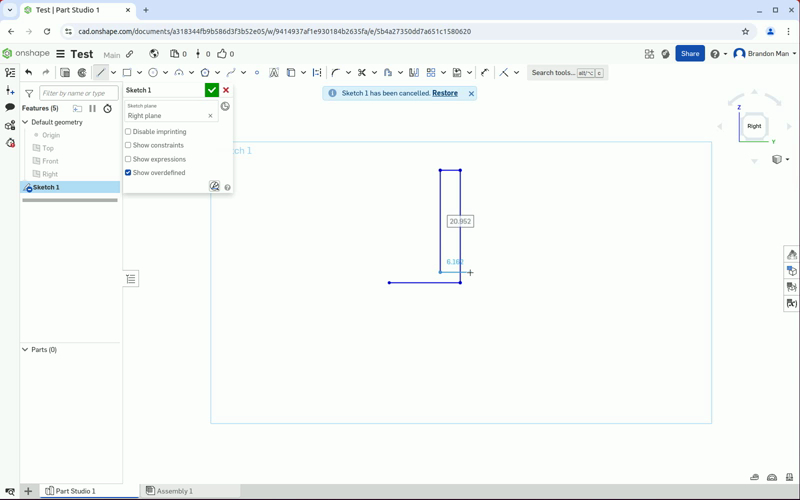
mouse_move(389, 272)
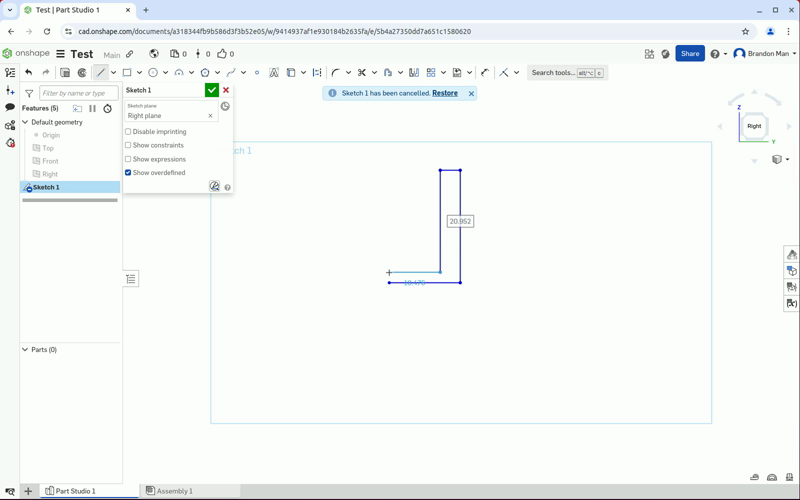
click(389, 272)
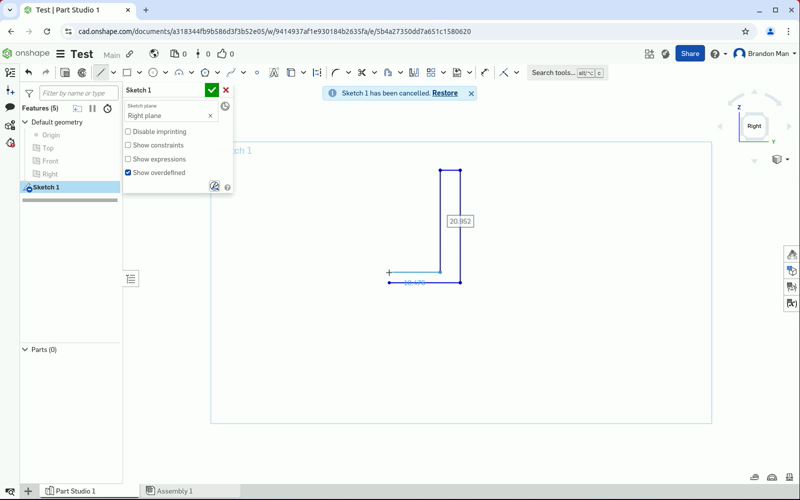
key_up(shift)
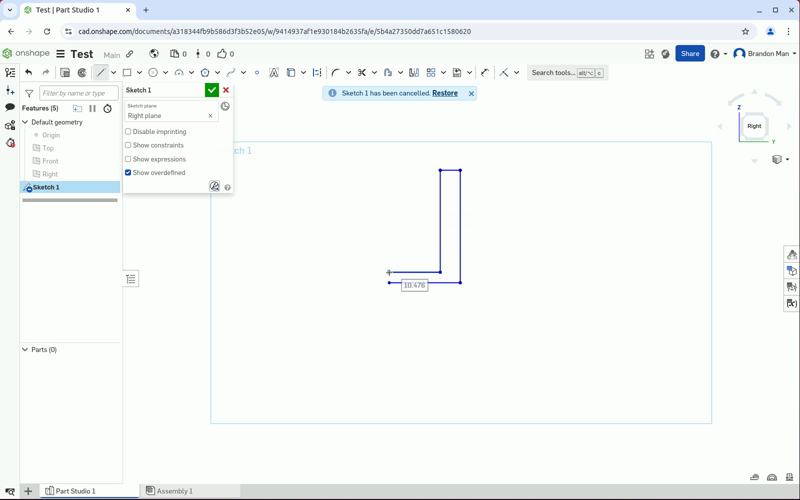
mouse_move(419, 272)
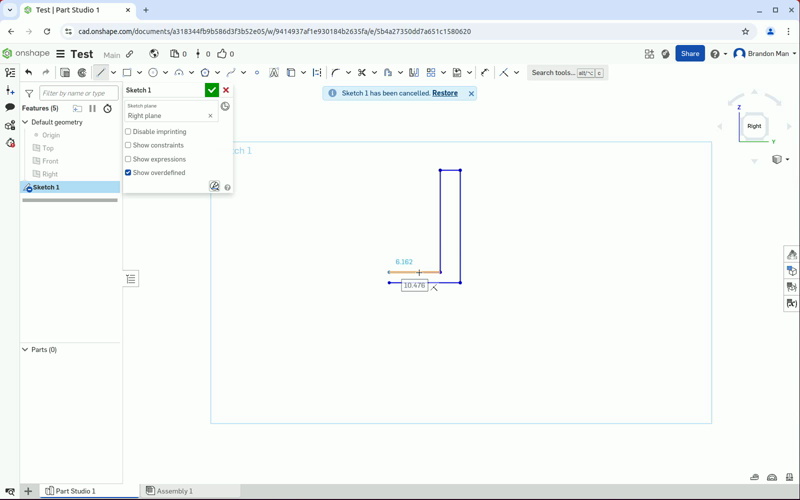
key_down(shift)
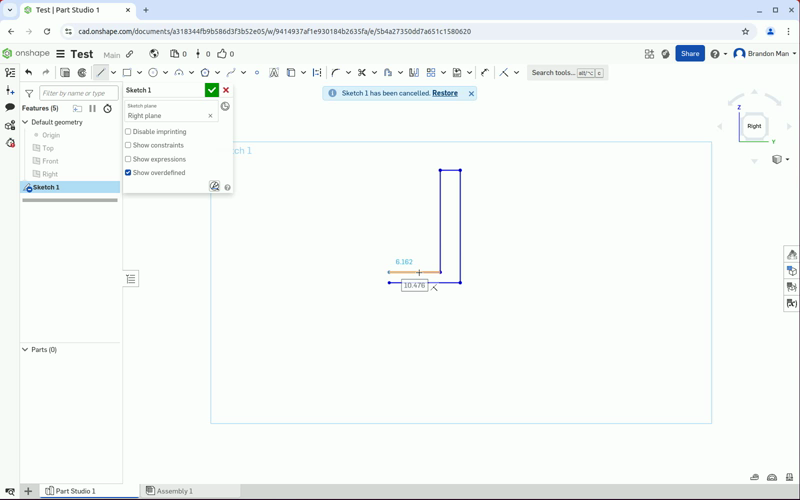
mouse_move(389, 282)
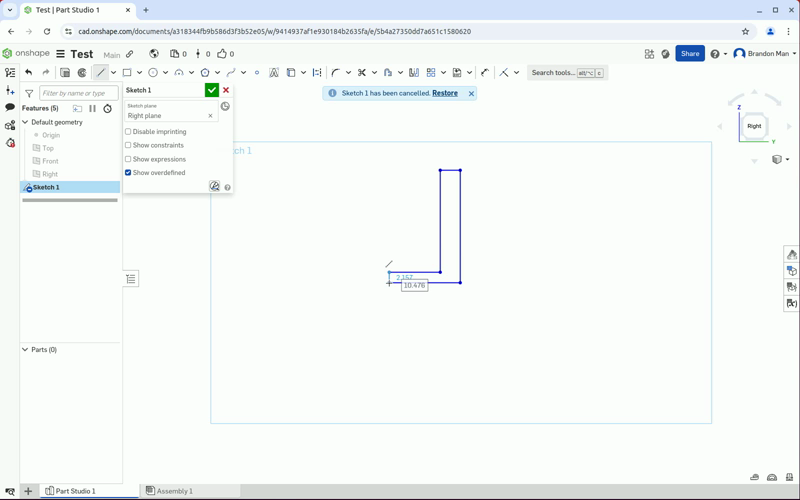
key_up(shift)
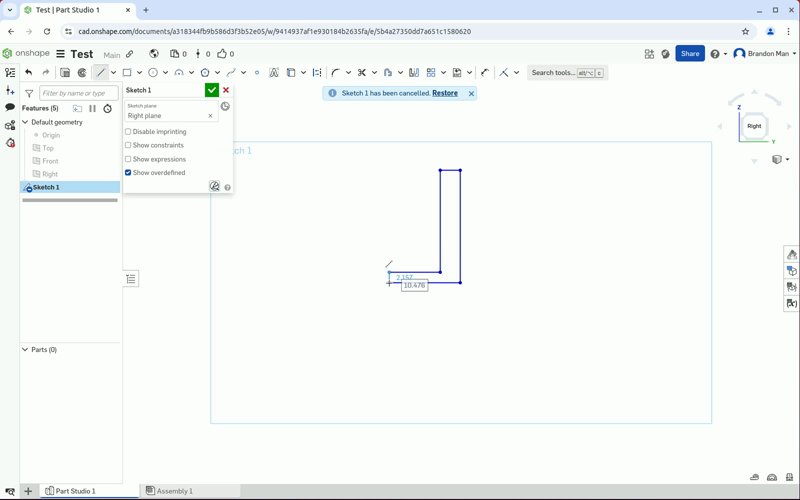
click(389, 282)
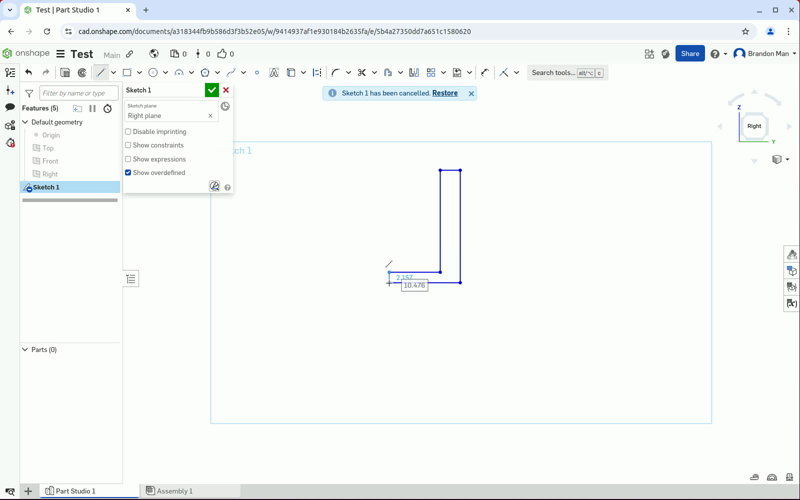
key(esc)
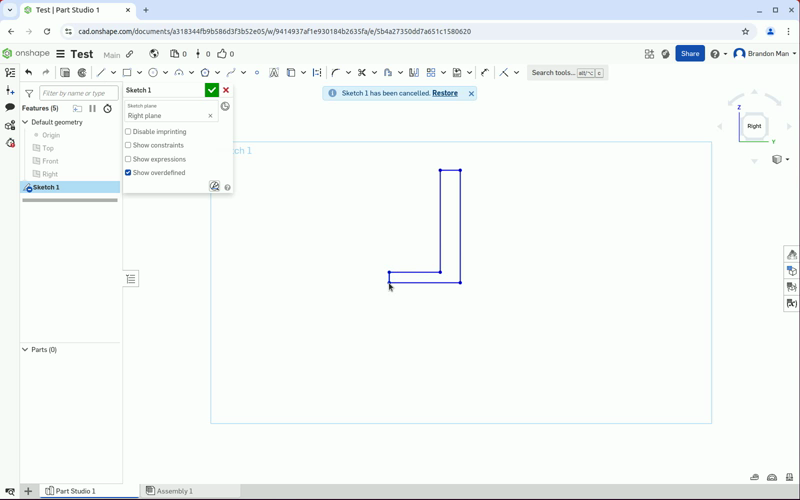
mouse_move(444, 275)
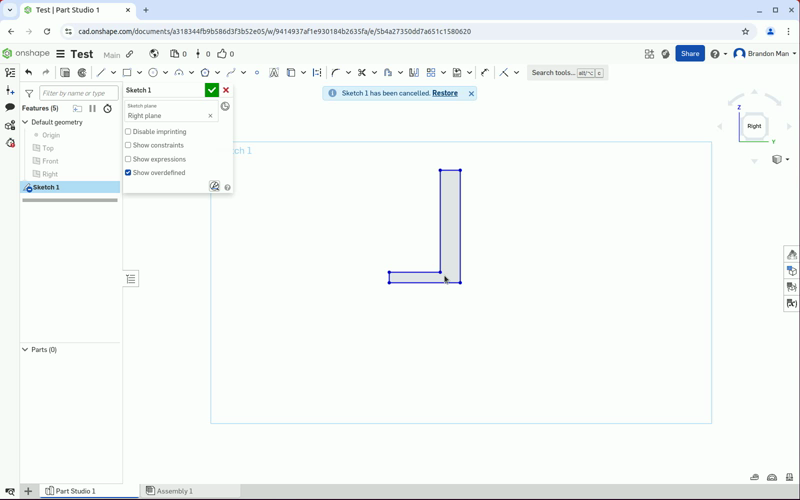
click(444, 275)
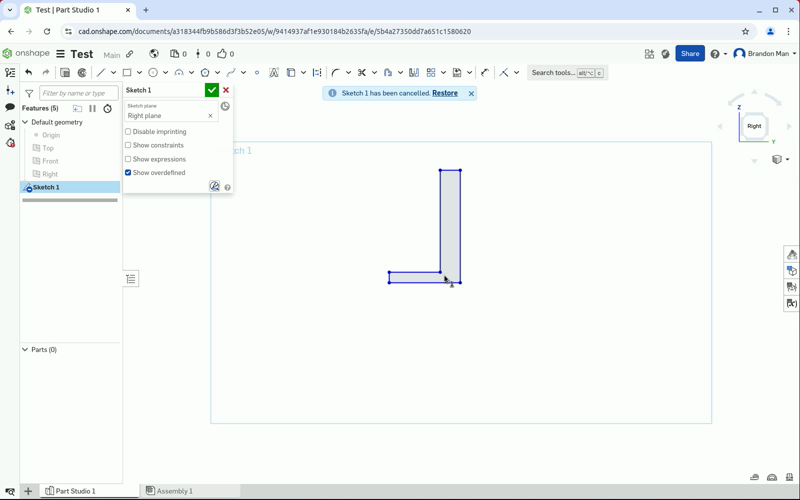
mouse_move(73, 352)
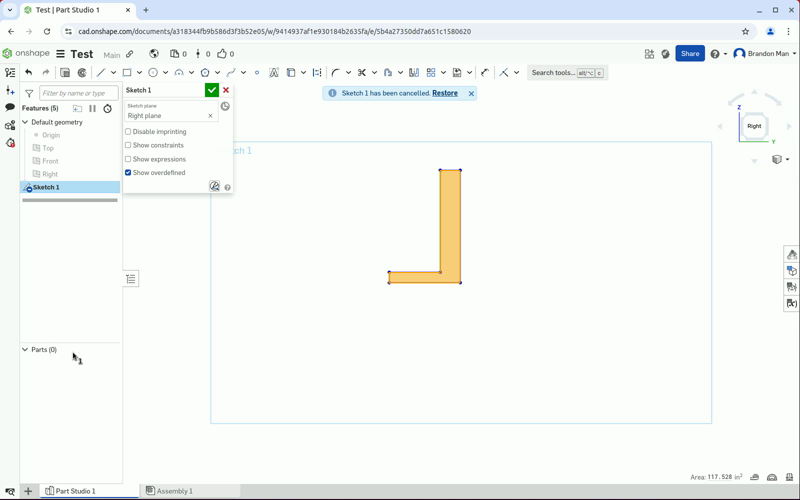
key(shift+y)
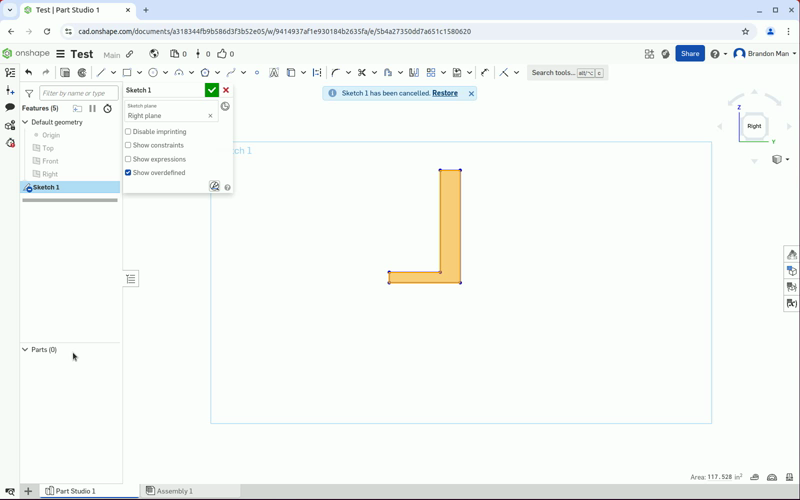
key(shift+e)
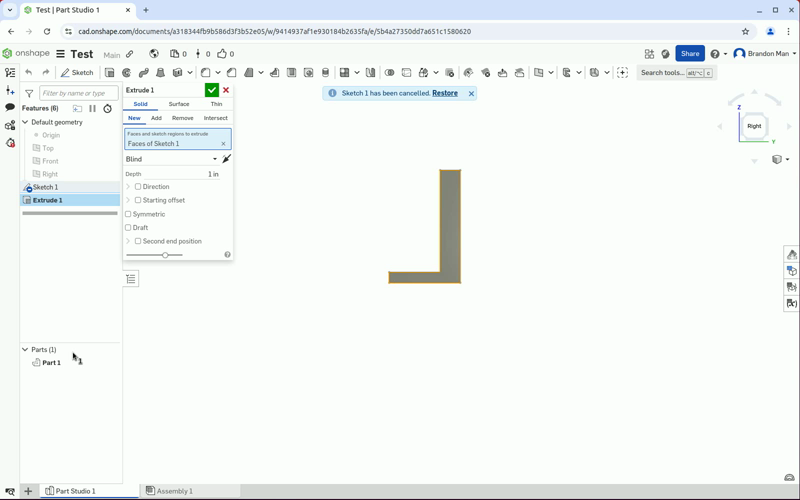
mouse_move(143, 106)
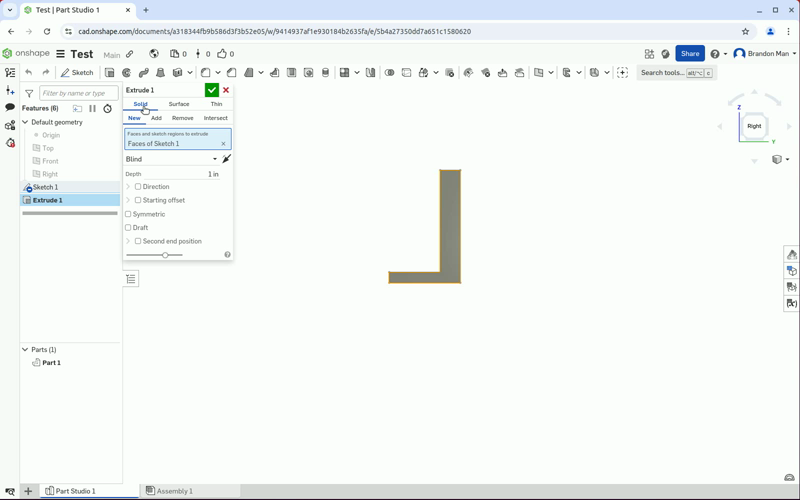
click(143, 106)
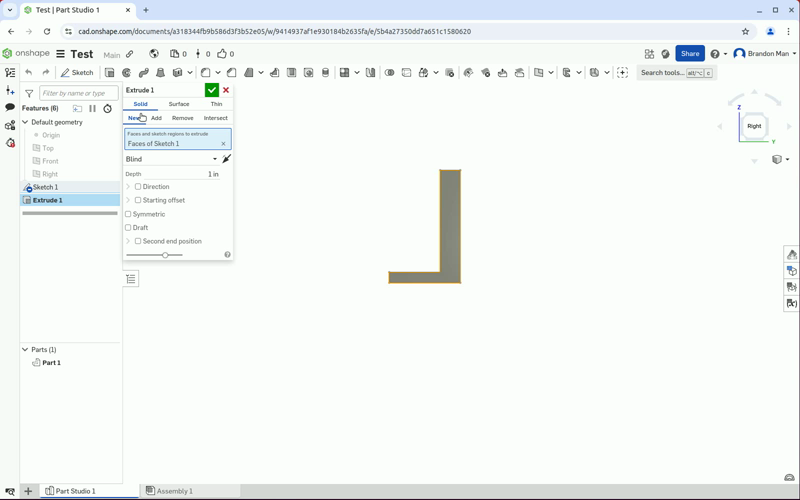
mouse_move(137, 120)
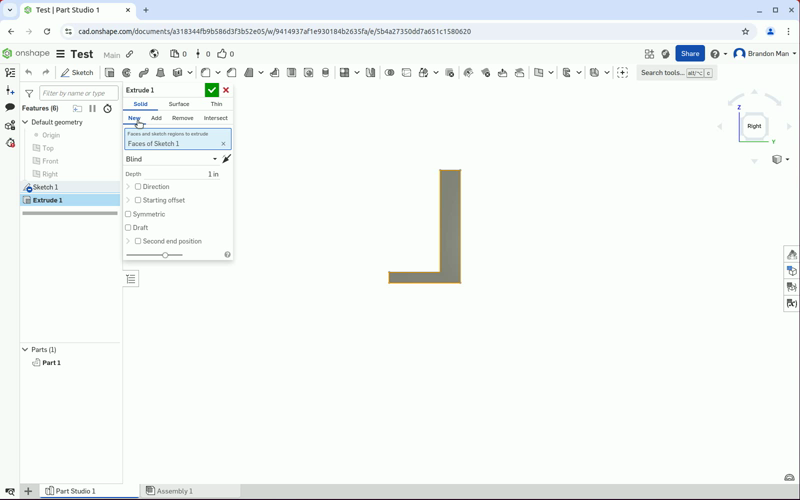
click(137, 120)
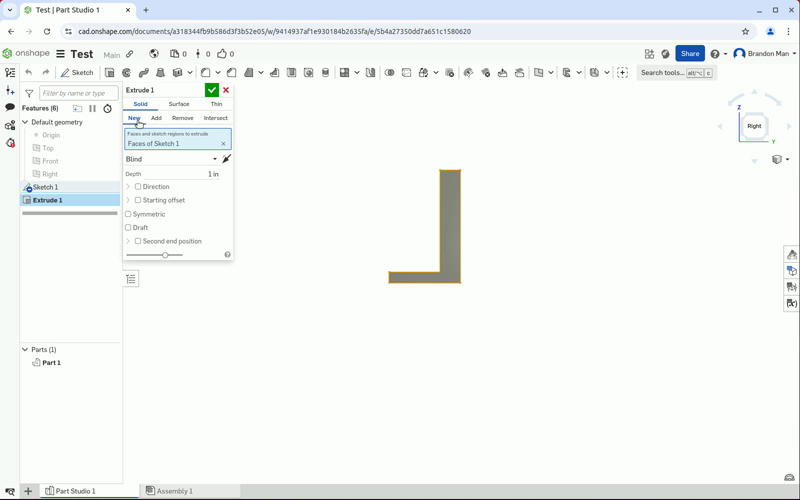
key(tab, 4)
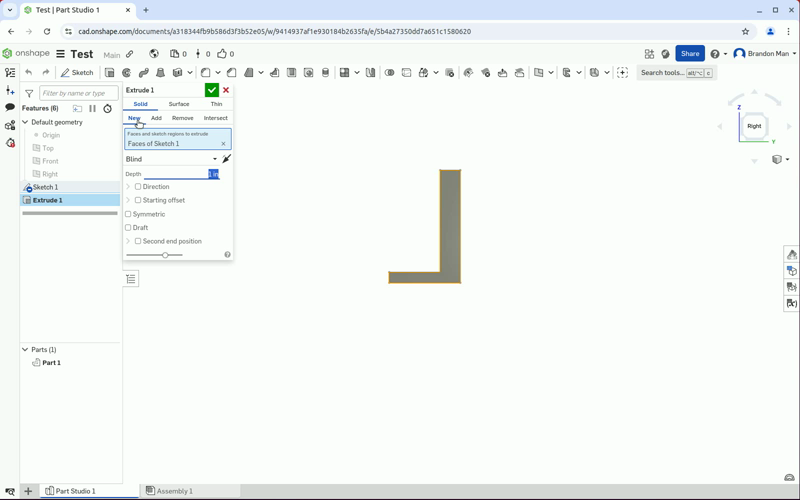
text(16.85)
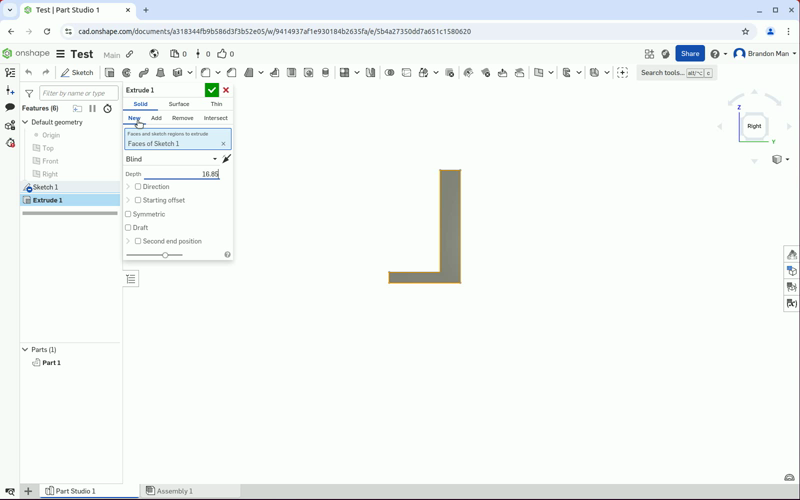
key(enter)
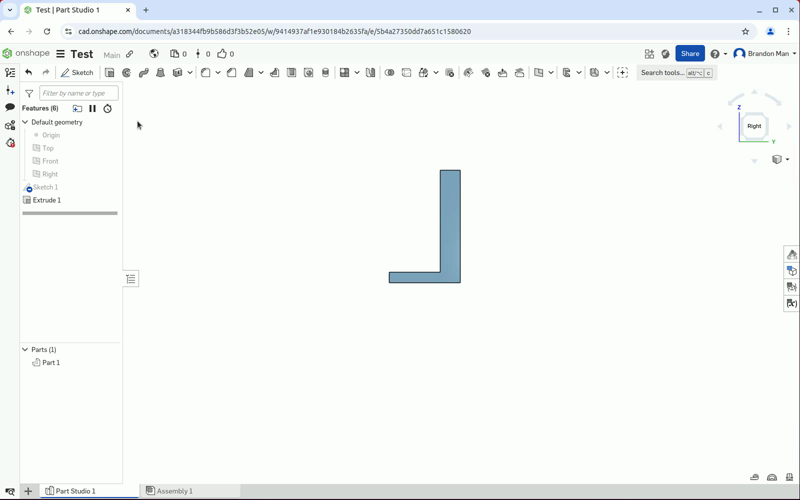
key(shift+h)
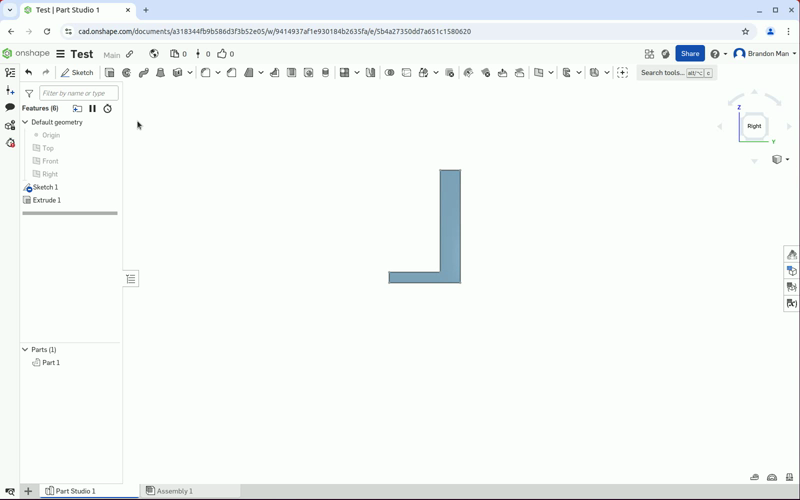
key(shift+h)
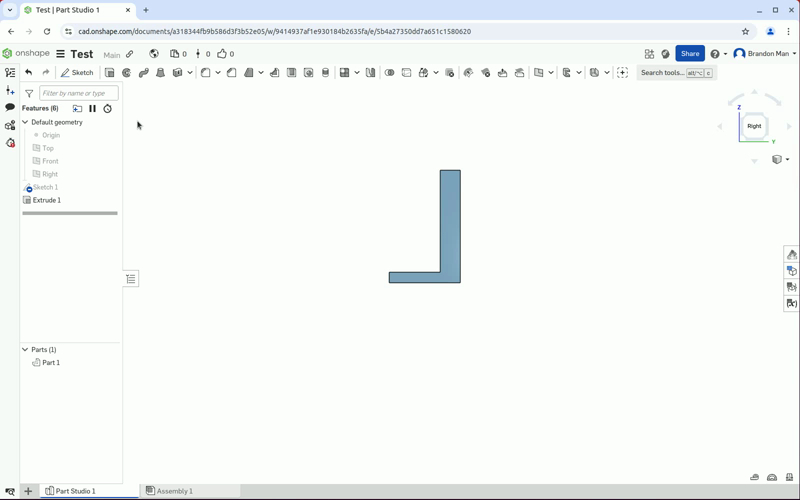
mouse_move(73, 189)
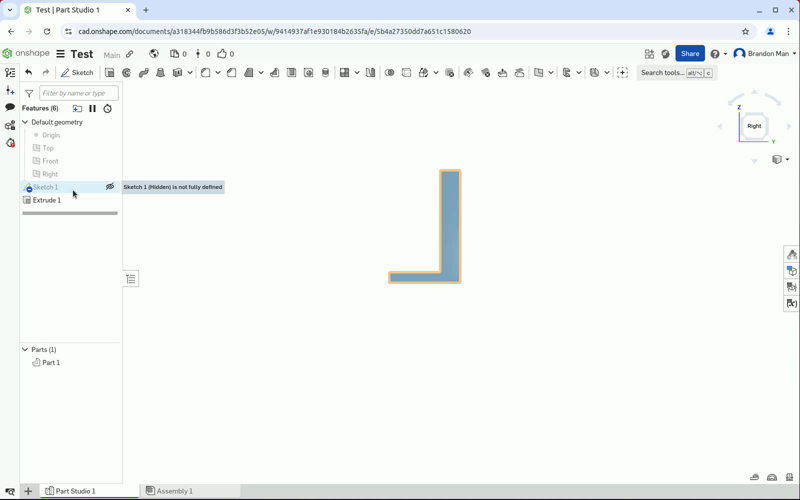
click(73, 189)
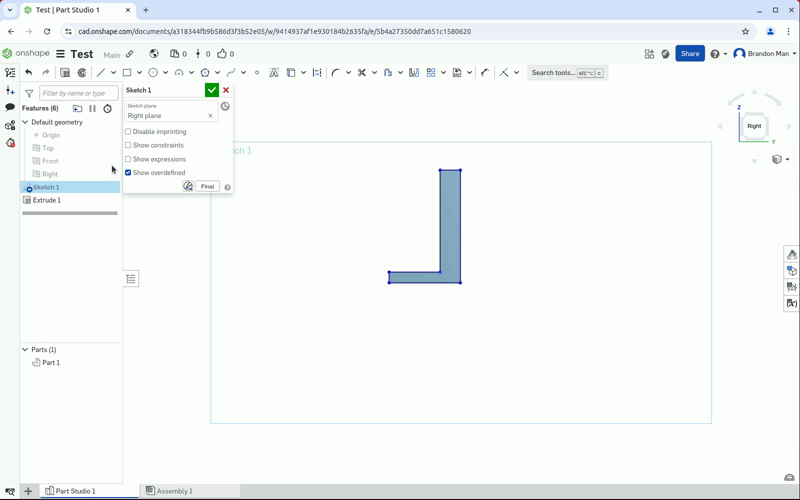
mouse_move(229, 92)
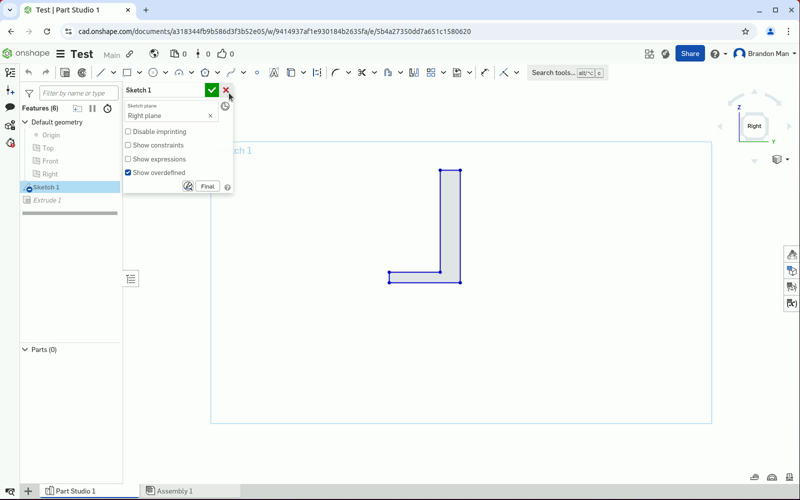
click(229, 92)
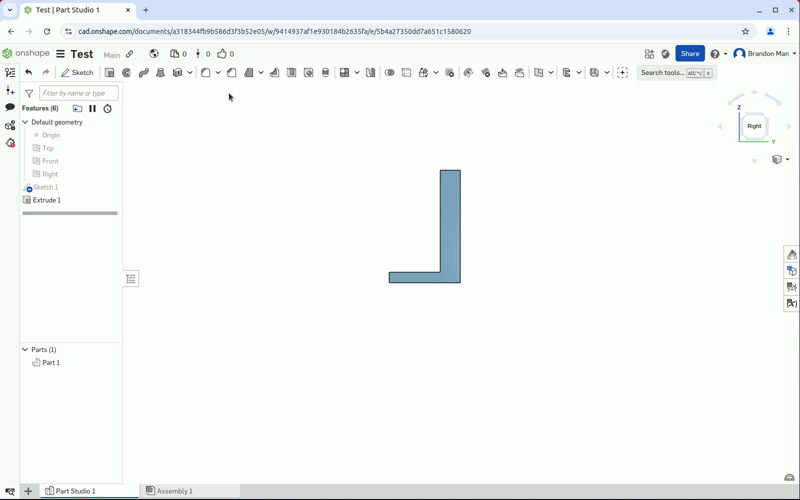
mouse_move(73, 352)
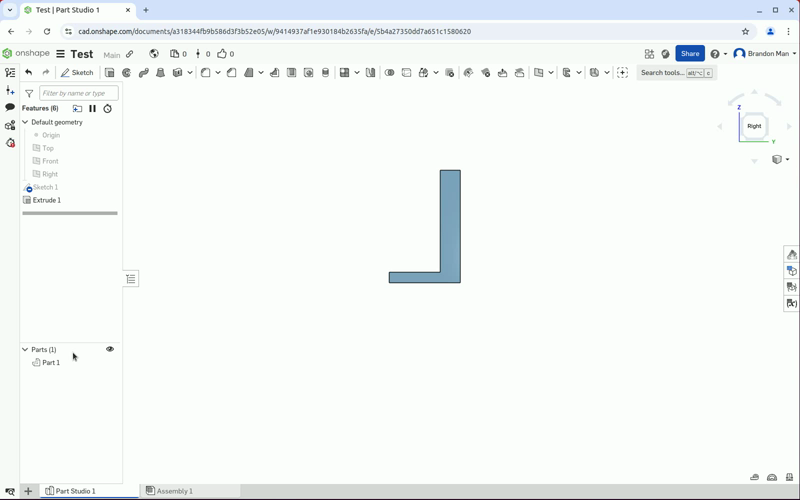
key(y)
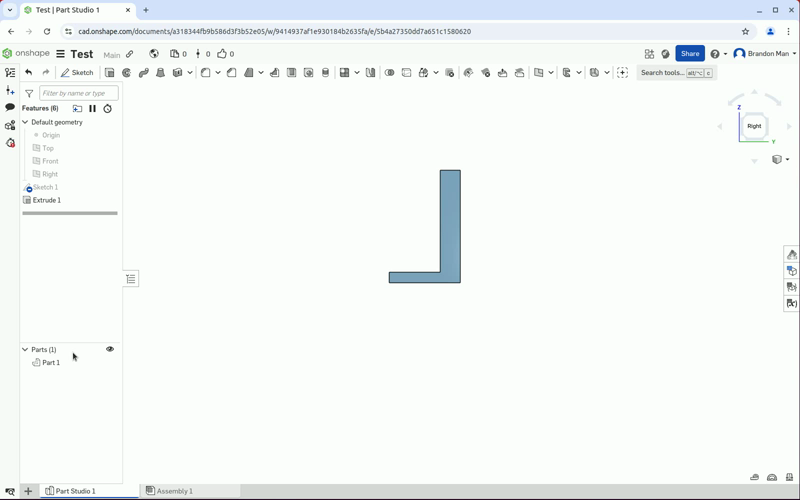
key(shift+p)
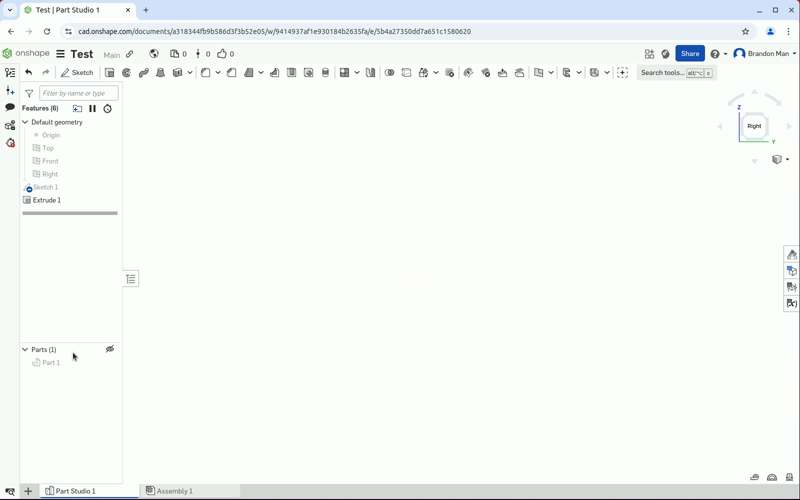
key(space)
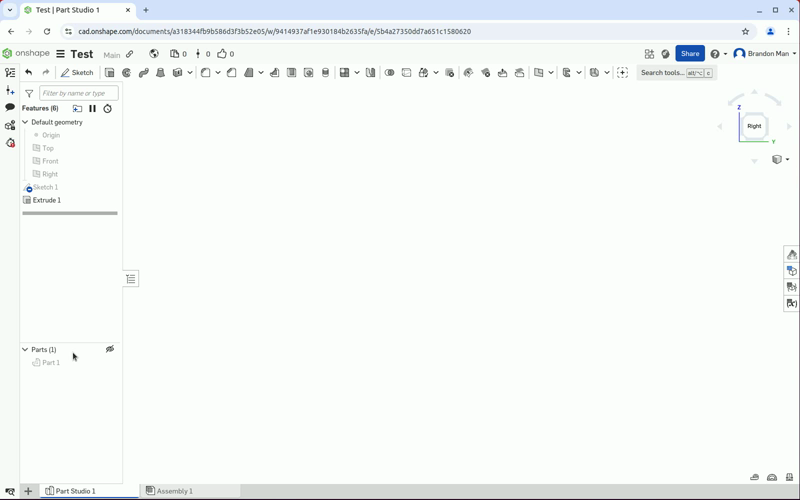
key_down(shift)
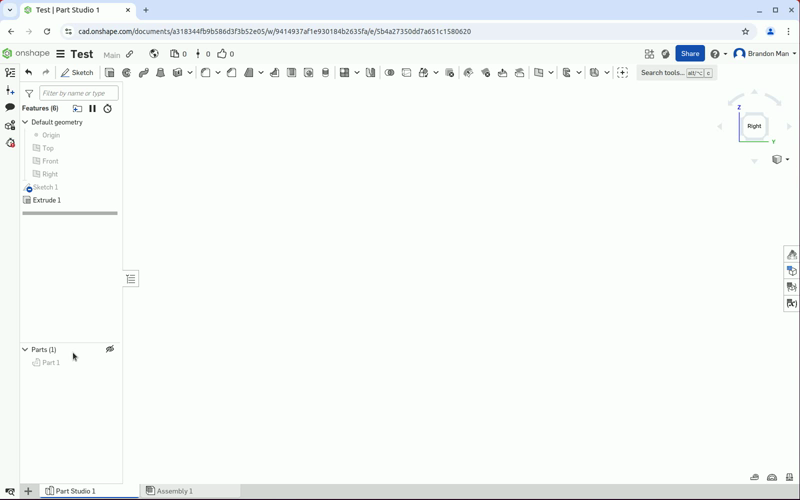
key(right)
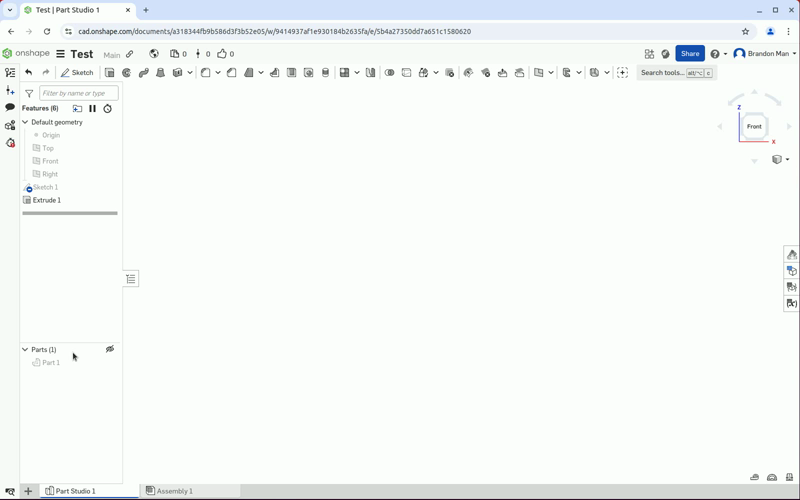
key_up(shift)
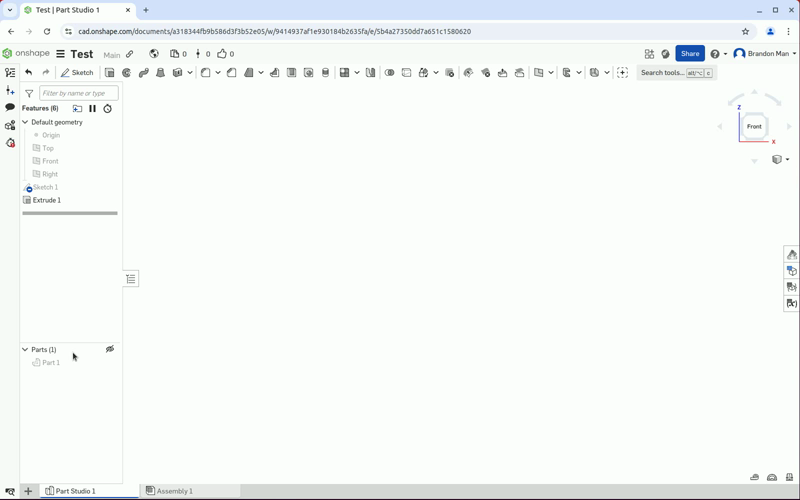
mouse_move(73, 352)
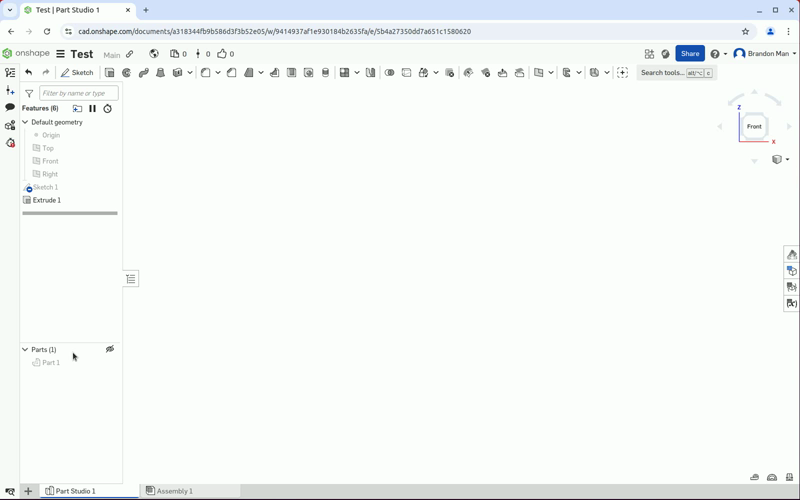
key(shift+y)
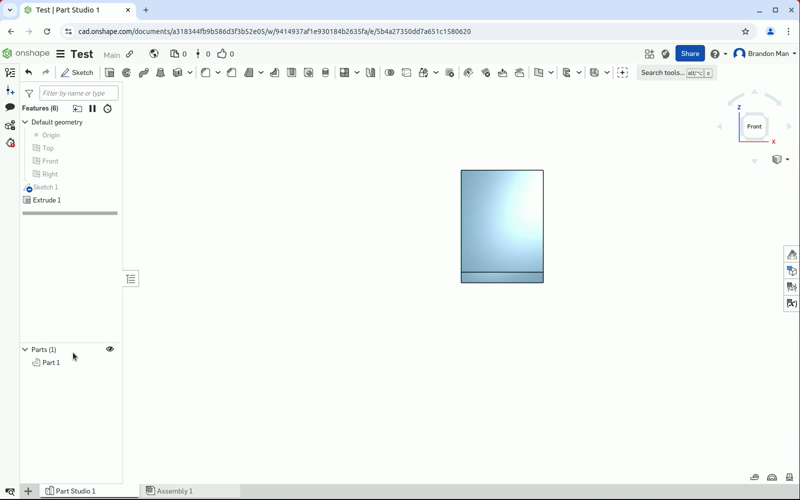
mouse_move(541, 75)
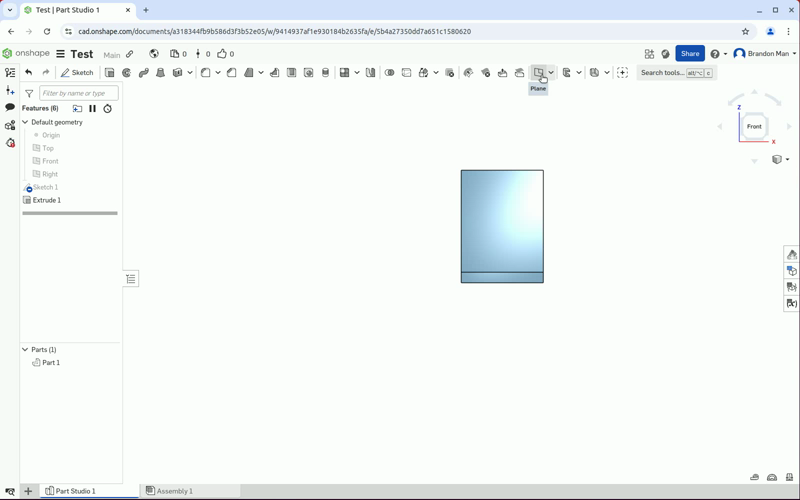
click(541, 75)
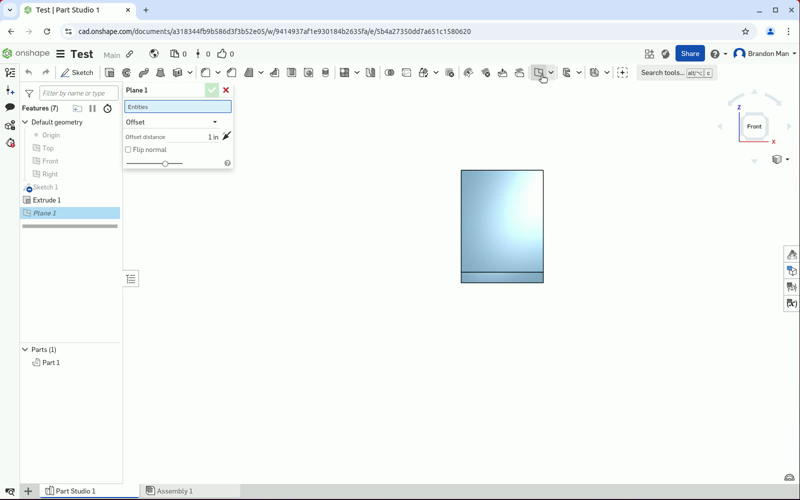
mouse_move(73, 163)
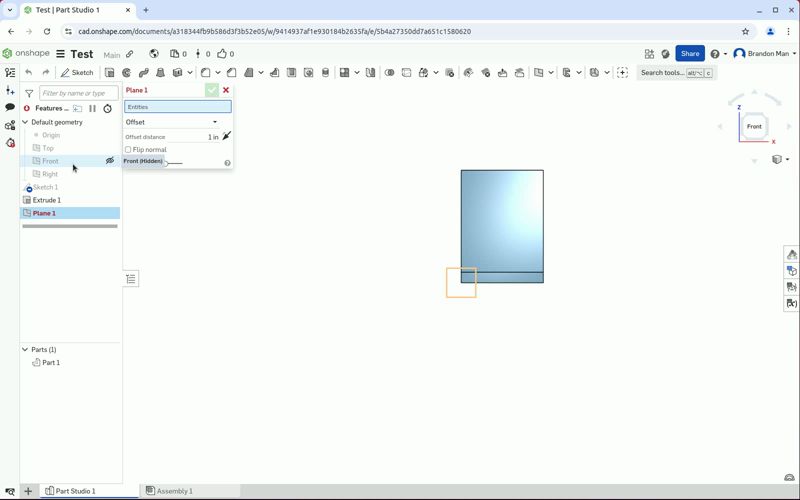
click(73, 163)
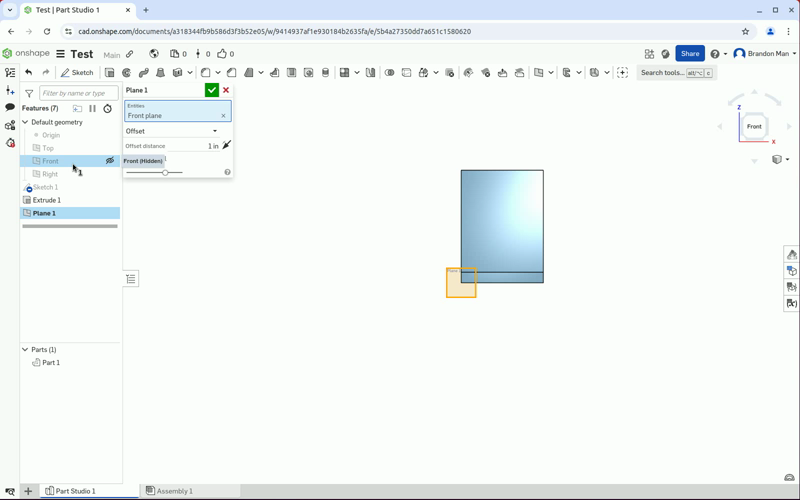
key(tab, 2)
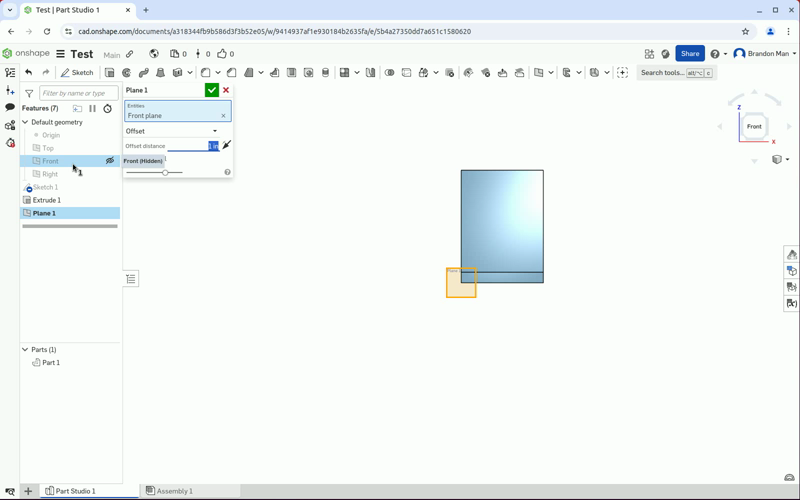
text(4.098)
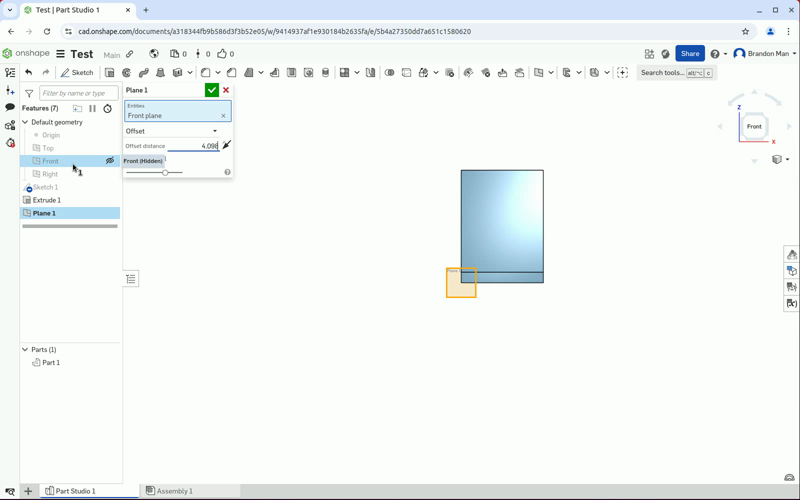
key(enter, 2)
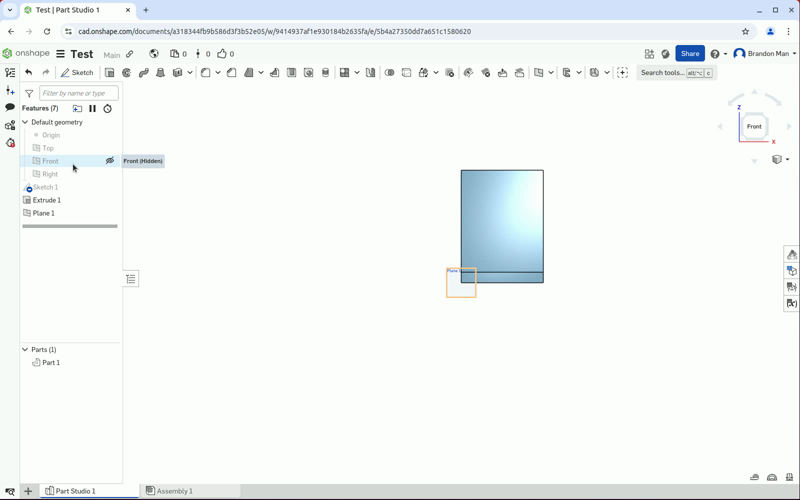
key(shift+s)
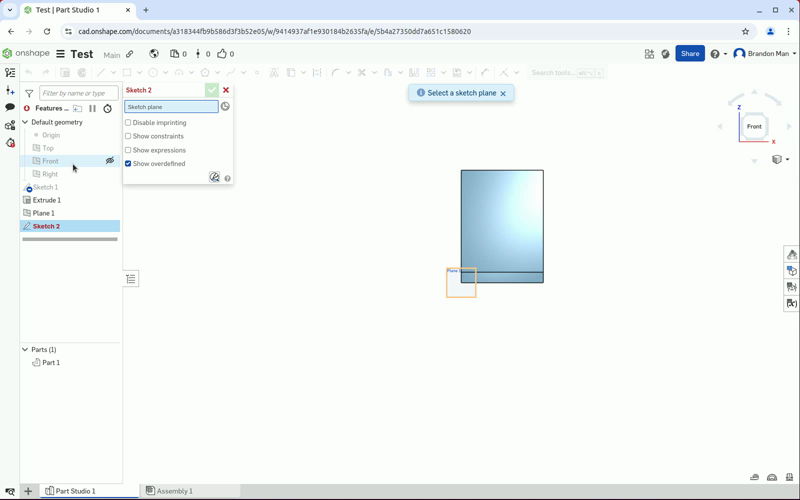
mouse_move(73, 215)
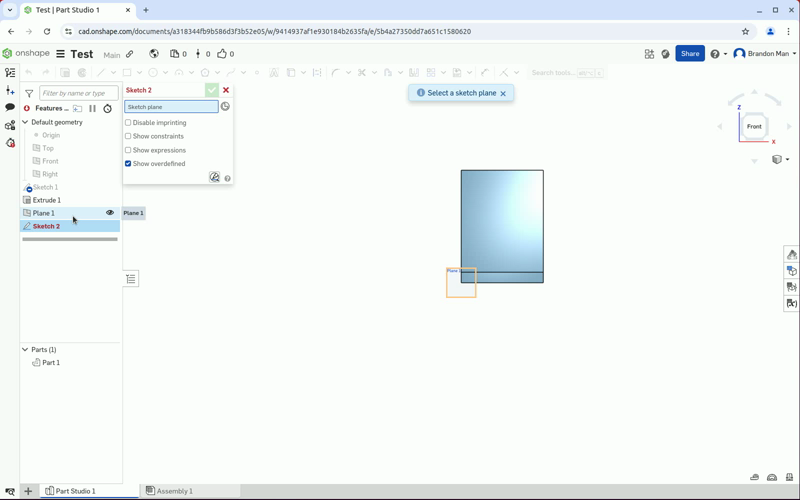
click(73, 215)
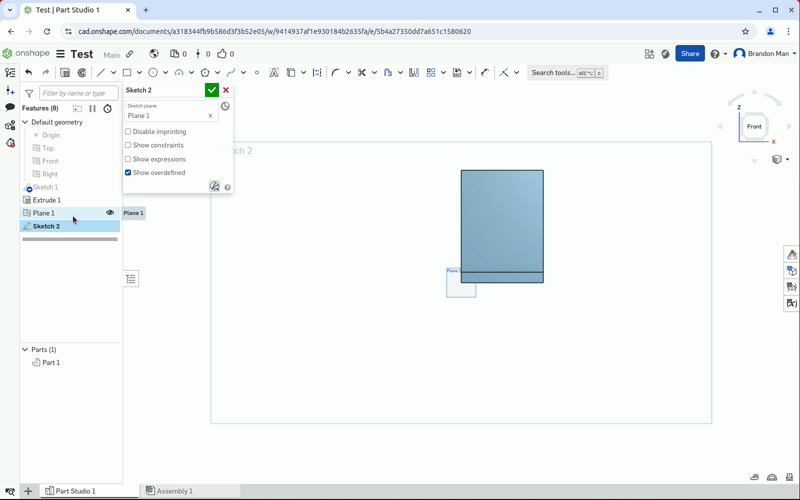
mouse_move(73, 352)
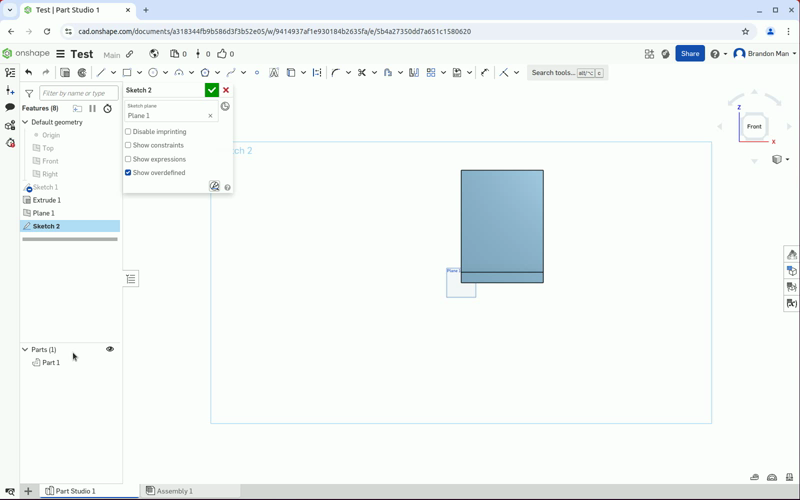
key(y)
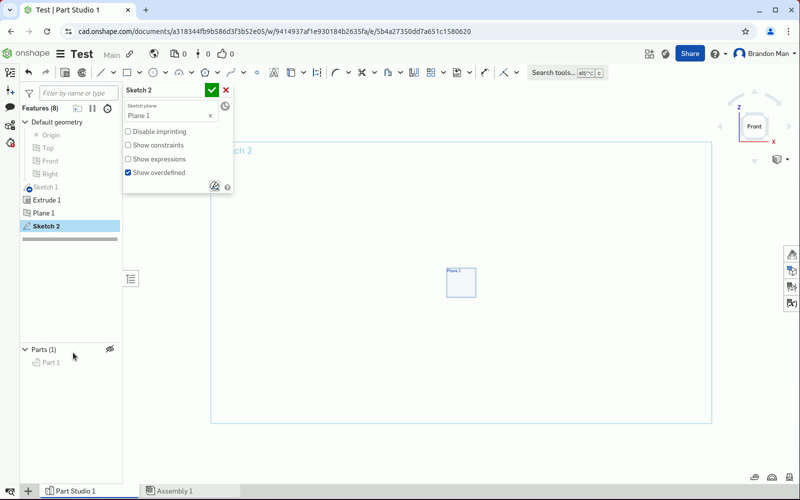
key(c)
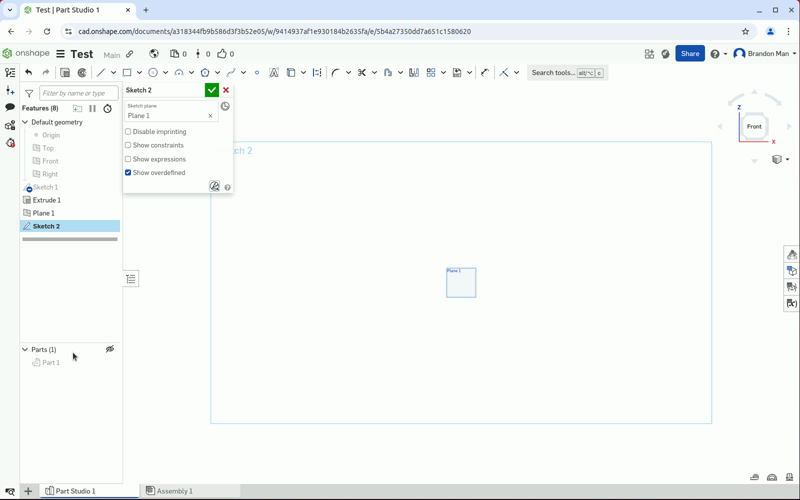
key_down(shift)
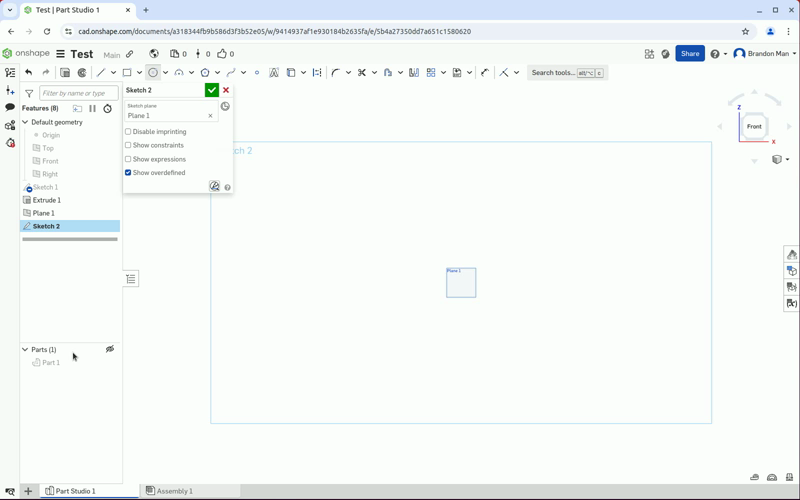
mouse_move(501, 190)
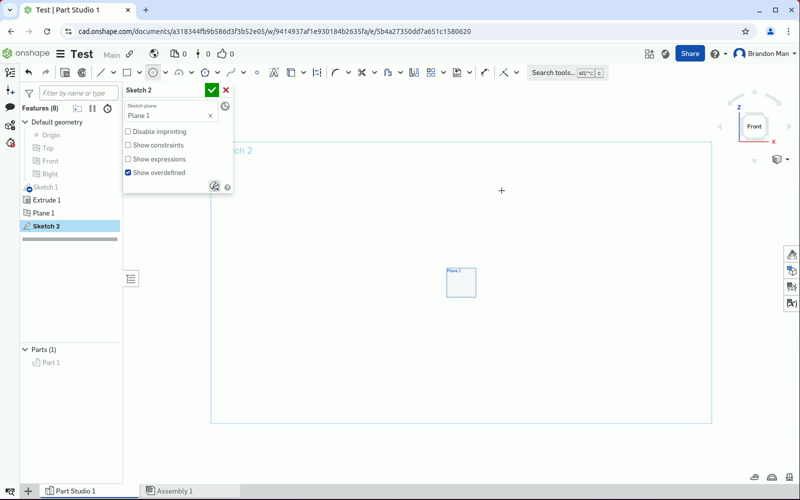
click(501, 190)
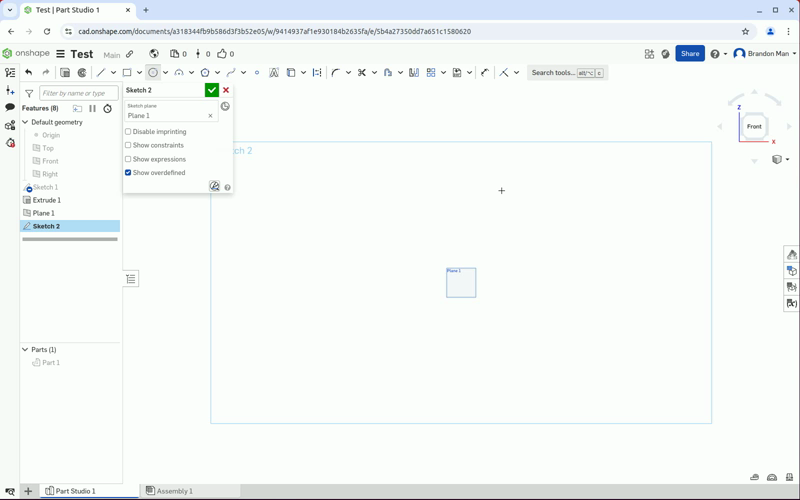
key_up(shift)
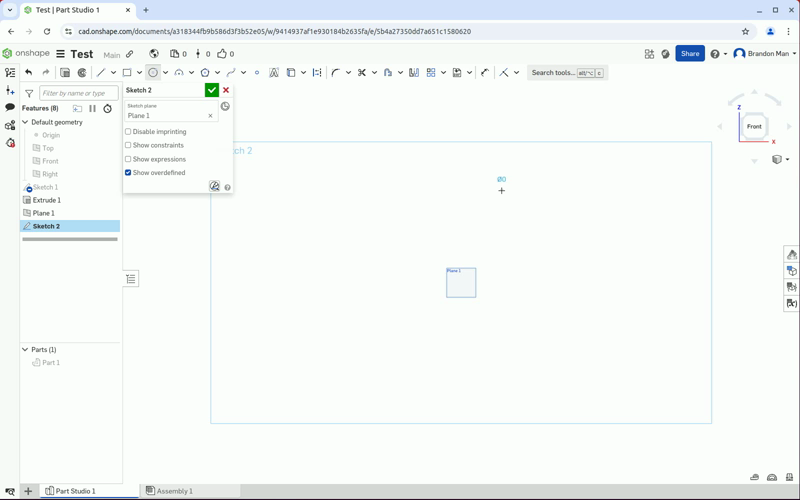
mouse_move(522, 190)
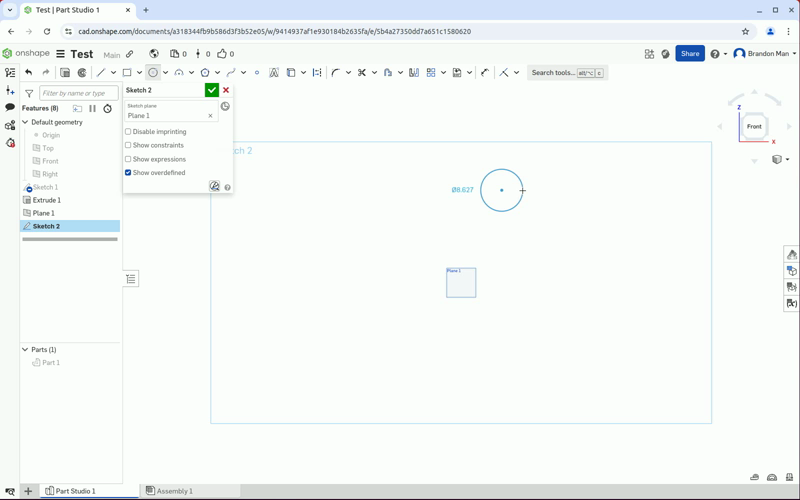
click(522, 190)
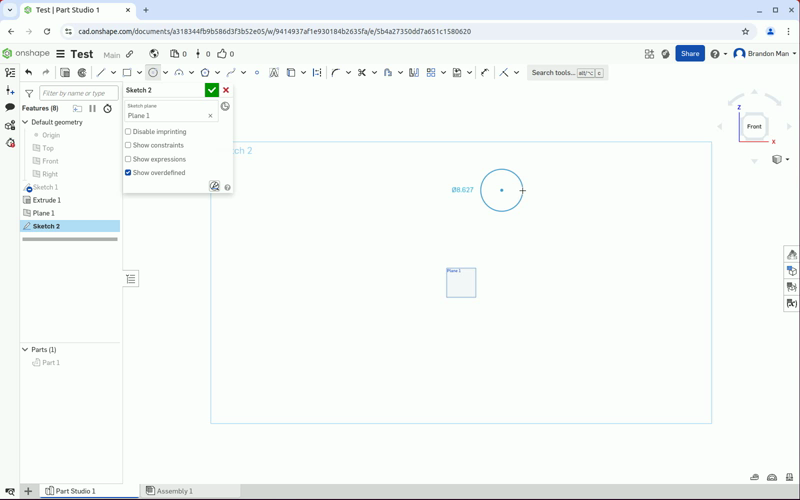
key(esc)
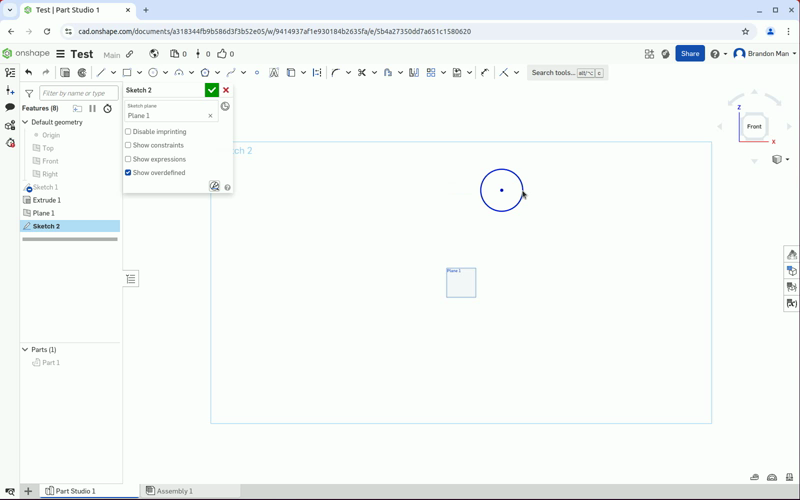
key(c)
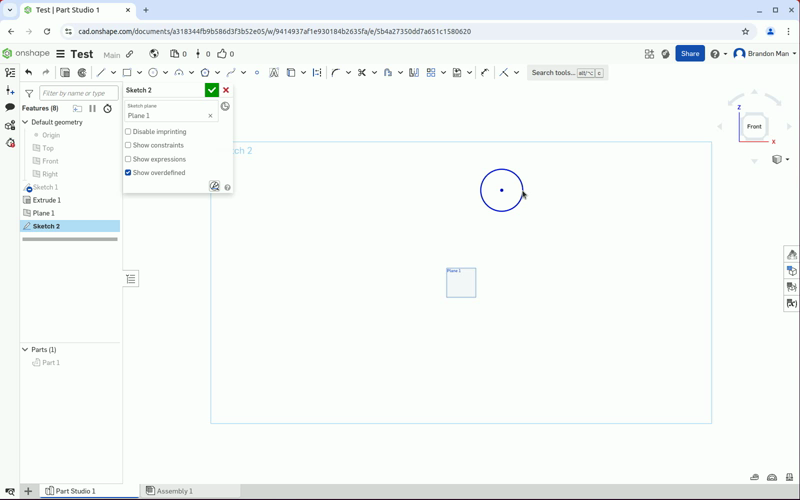
key_down(shift)
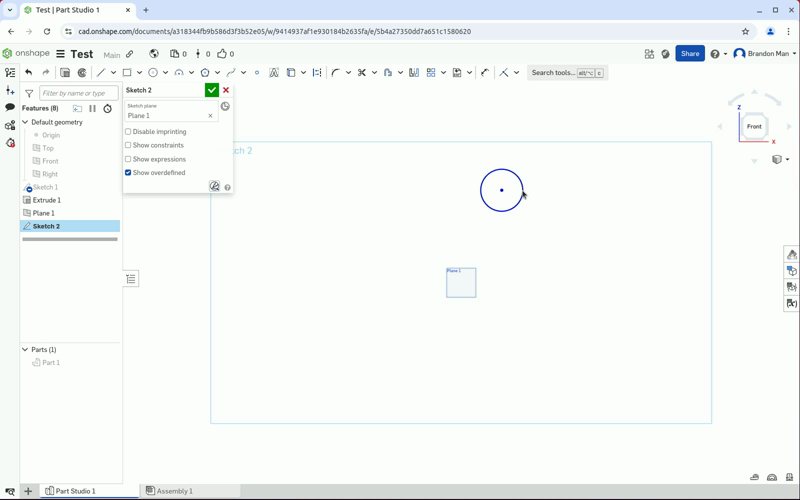
mouse_move(501, 190)
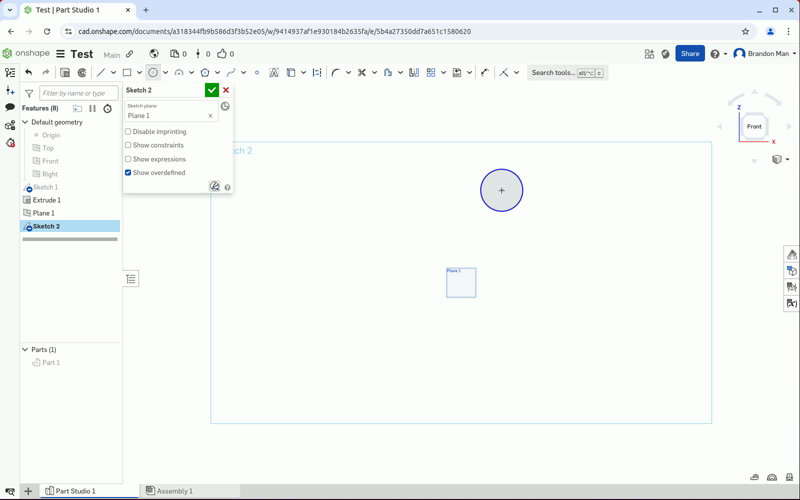
click(501, 190)
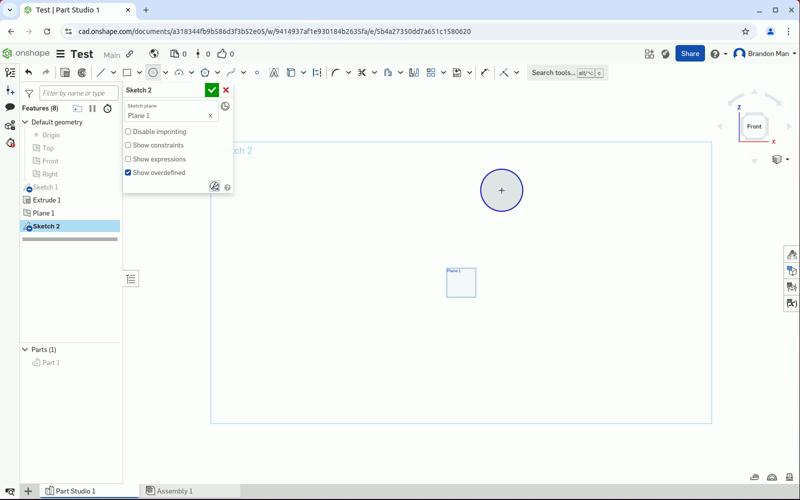
key_up(shift)
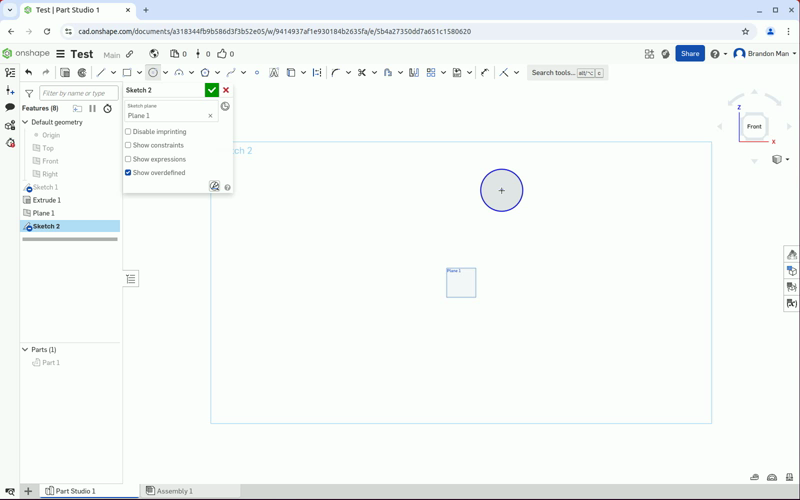
mouse_move(512, 190)
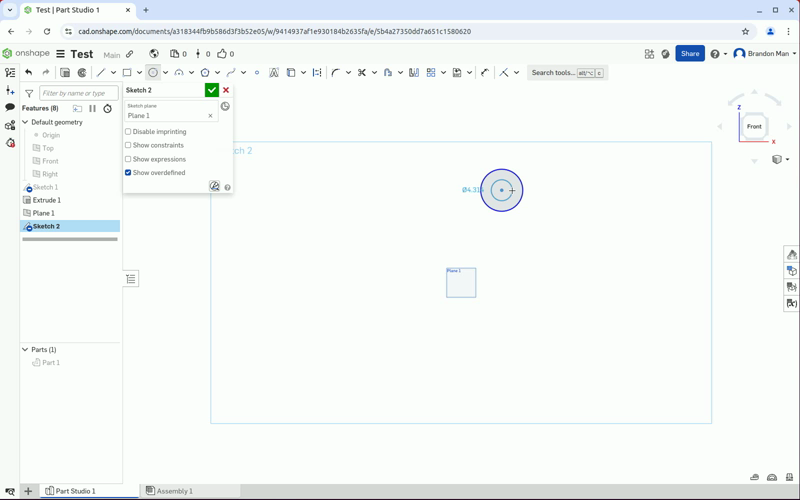
click(512, 190)
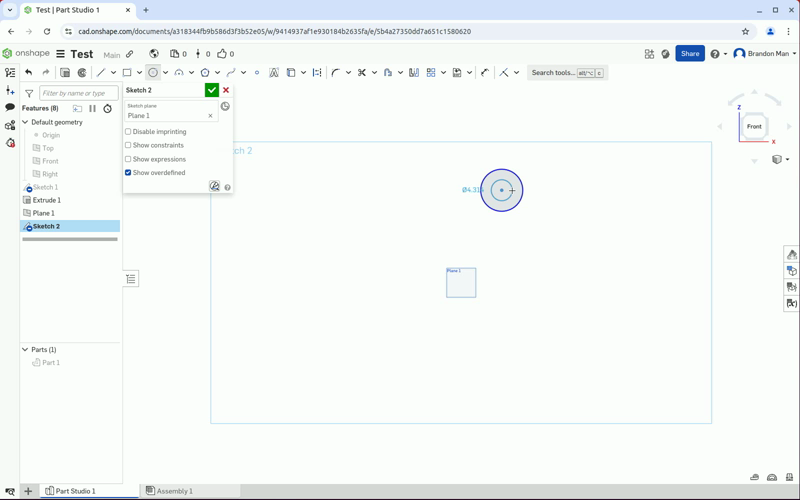
key(esc)
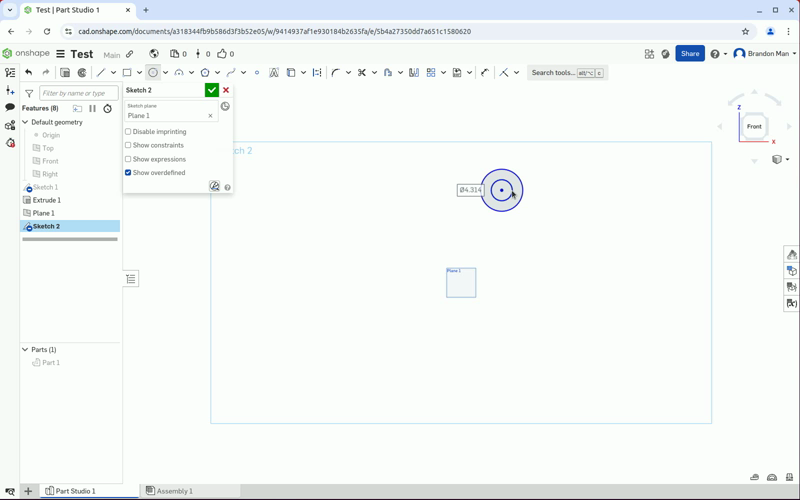
mouse_move(518, 178)
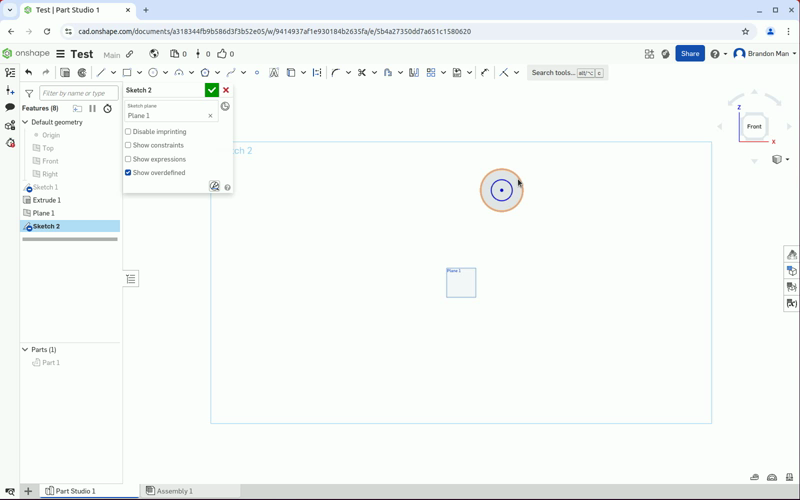
scroll(6)
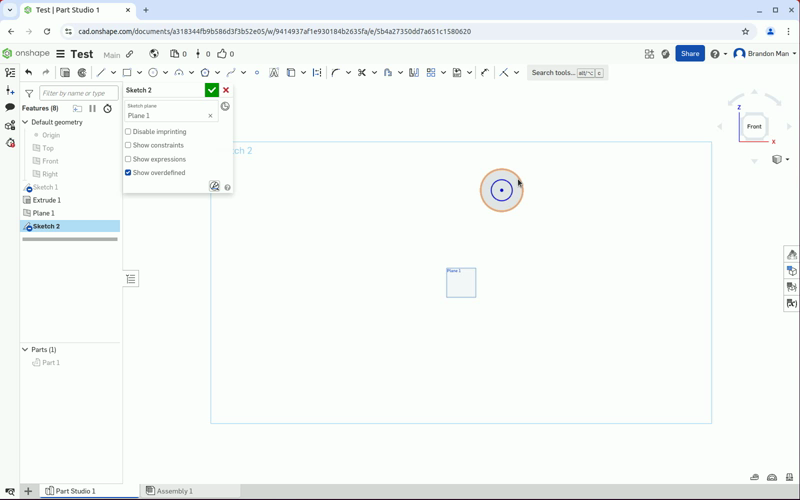
scroll(6)
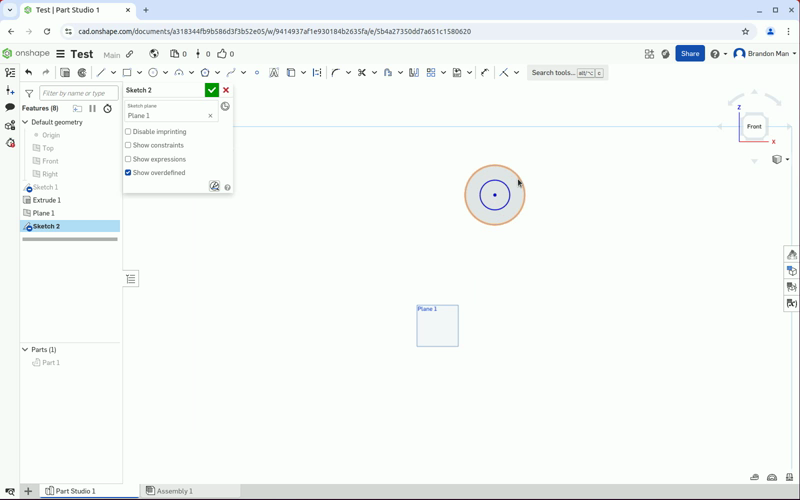
scroll(6)
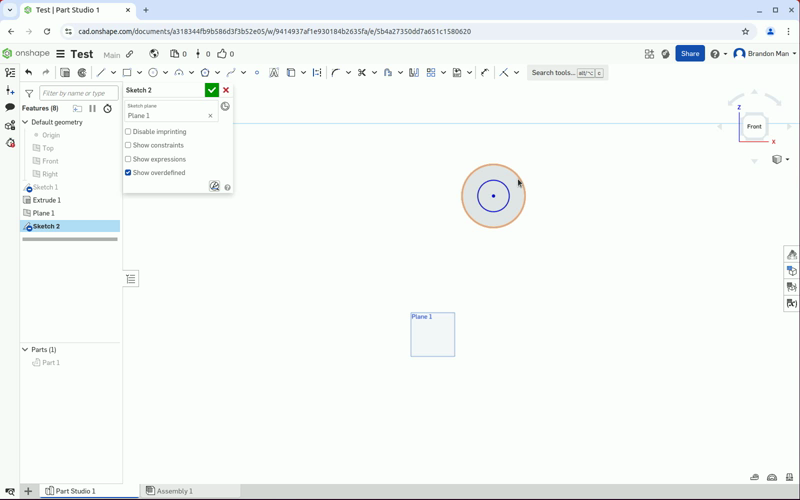
scroll(6)
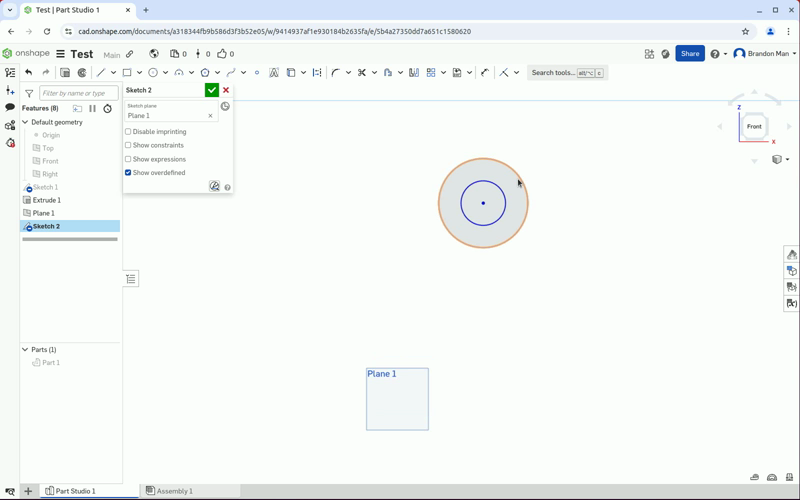
scroll(6)
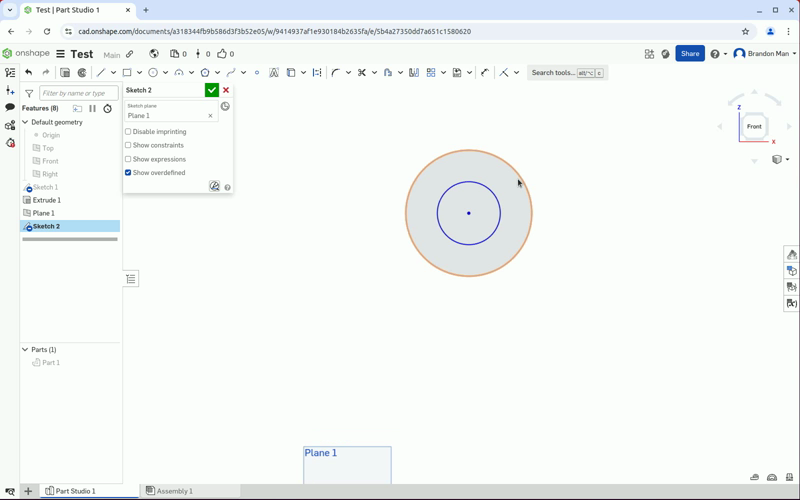
scroll(6)
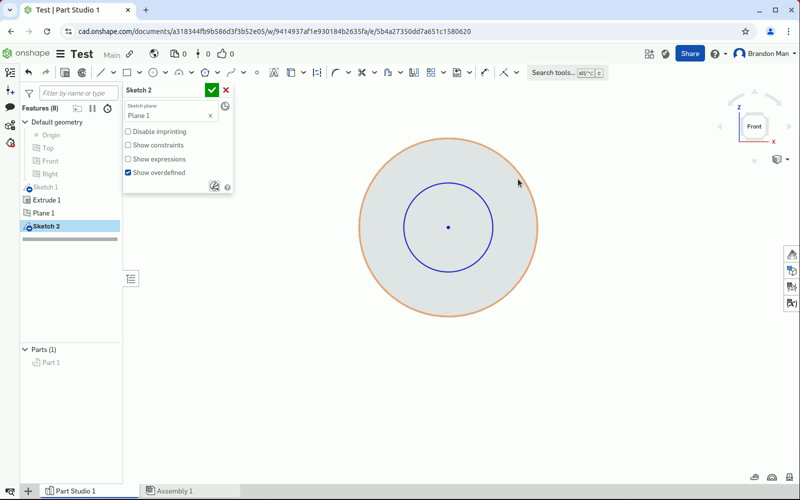
scroll(6)
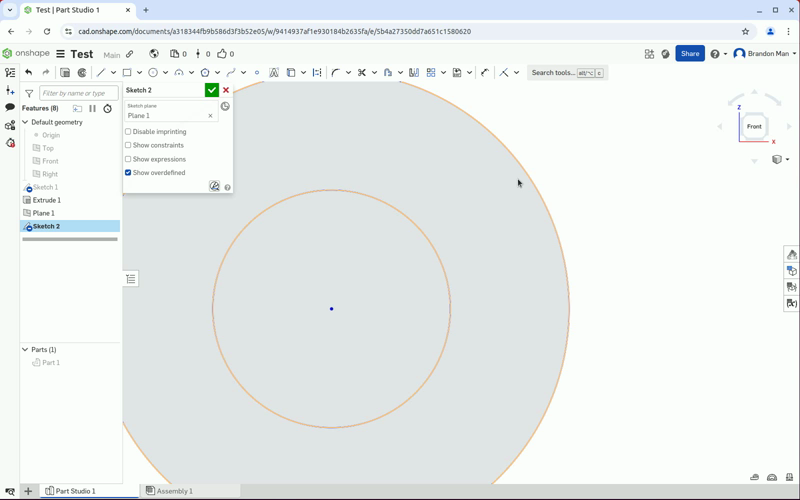
click(518, 178)
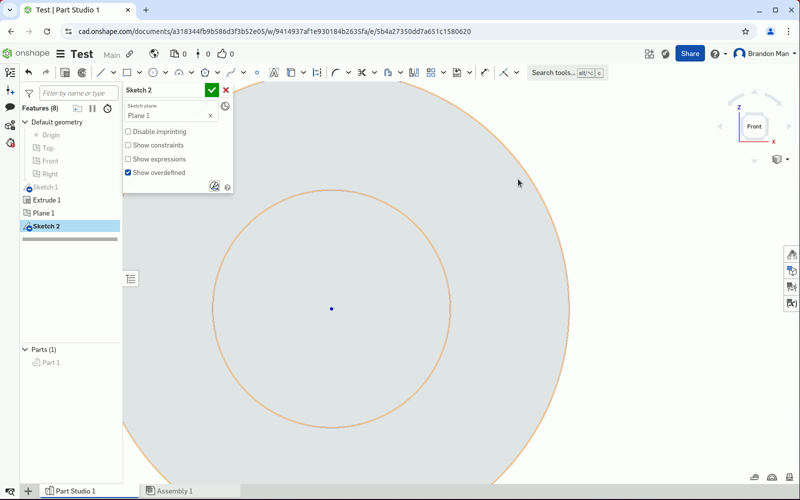
scroll(-6)
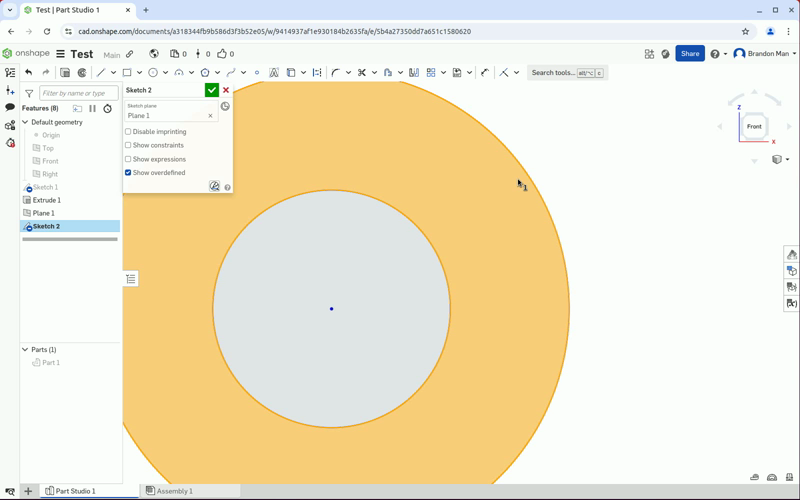
scroll(-6)
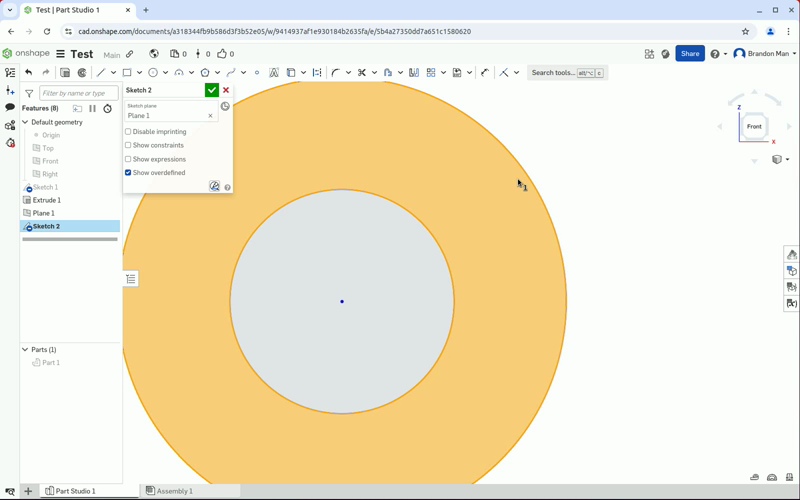
scroll(-6)
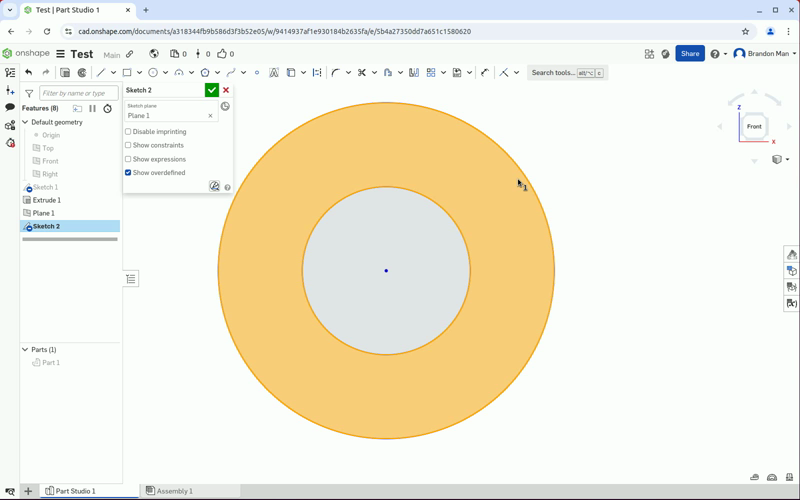
scroll(-6)
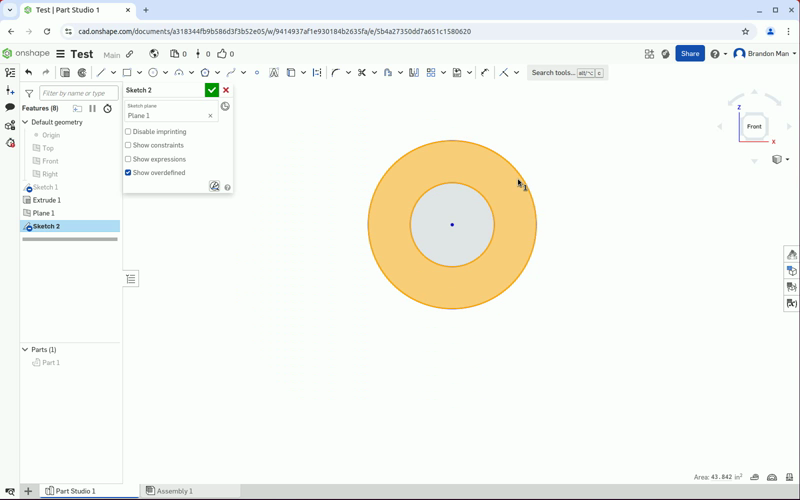
scroll(-6)
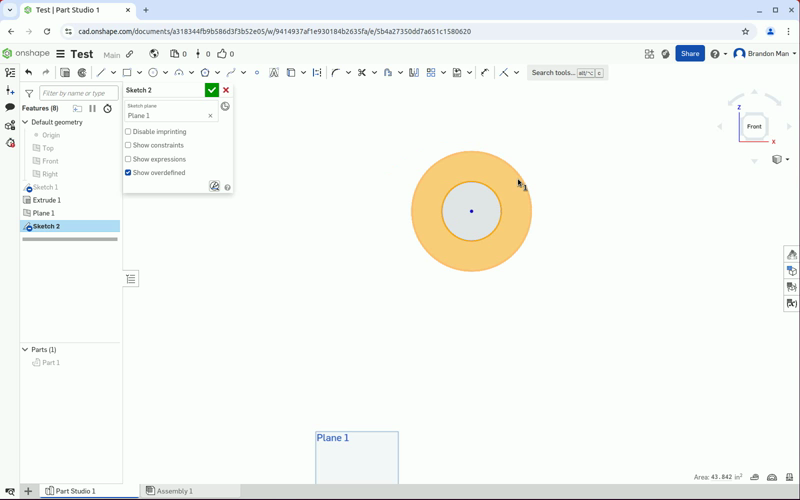
scroll(-6)
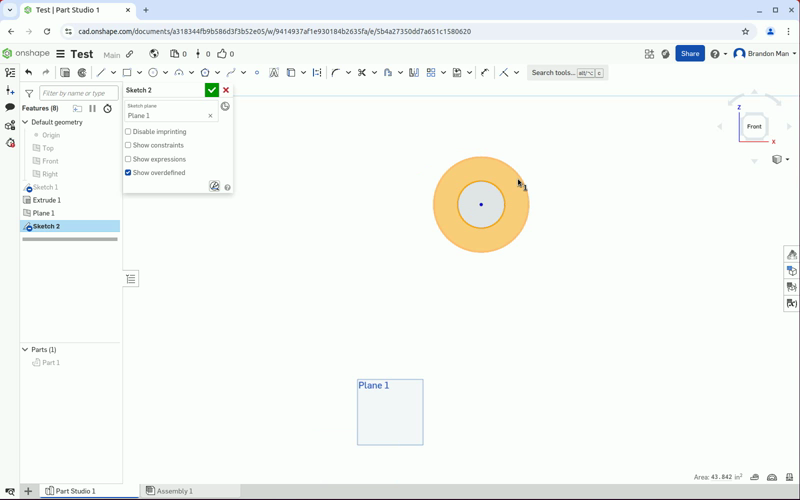
scroll(-6)
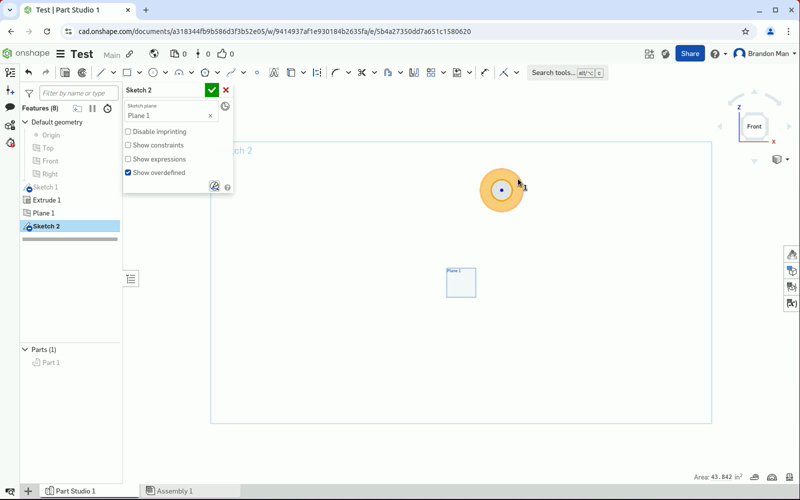
mouse_move(73, 352)
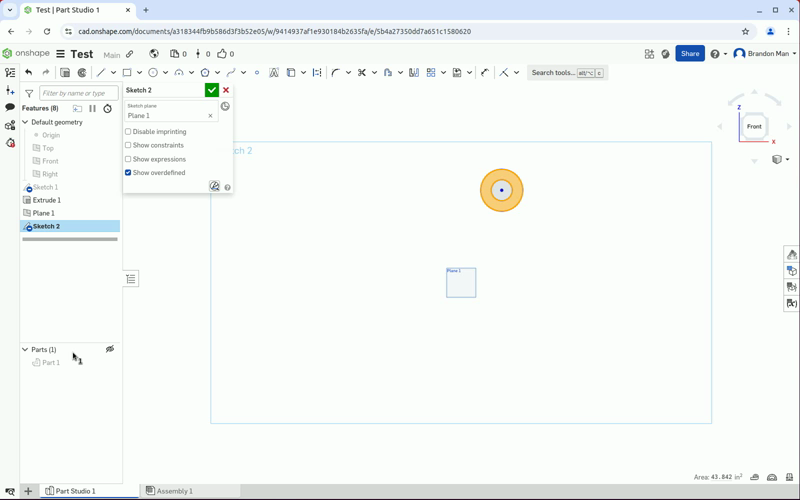
key(shift+y)
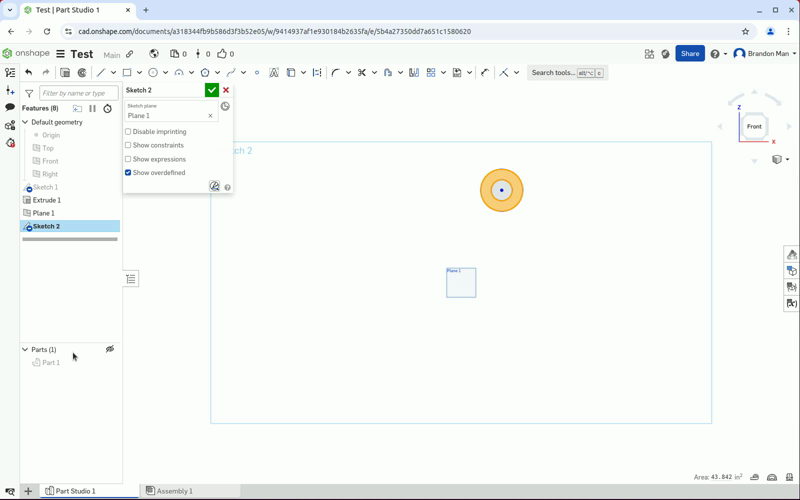
key(shift+e)
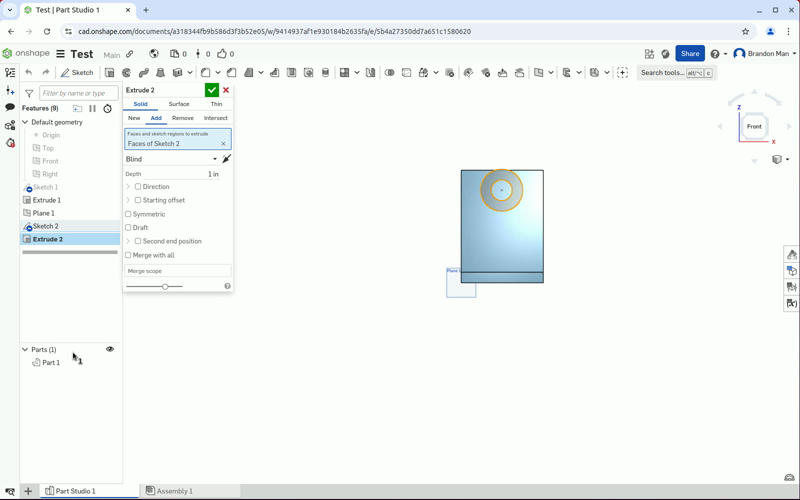
mouse_move(143, 106)
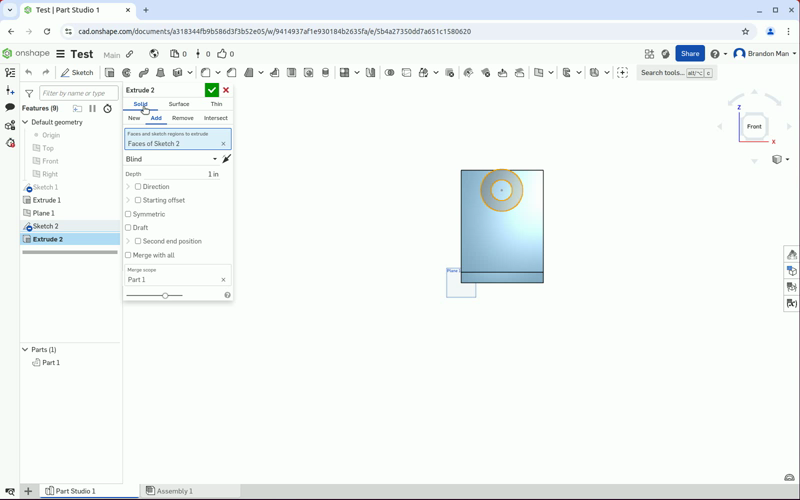
click(143, 106)
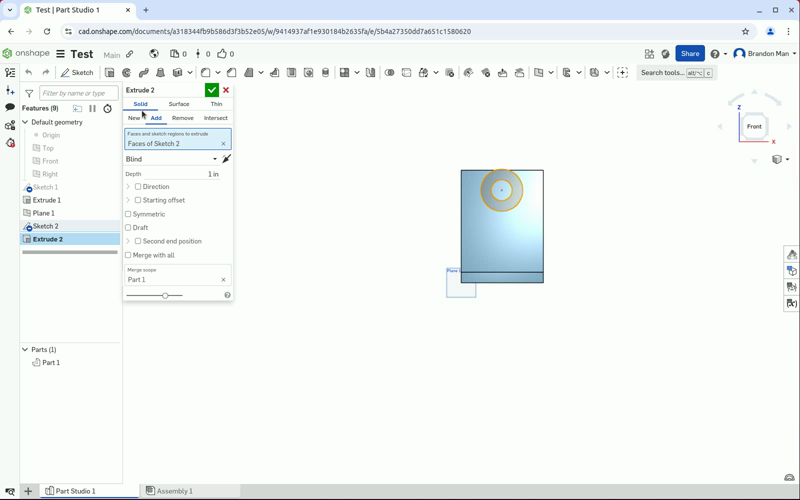
mouse_move(137, 120)
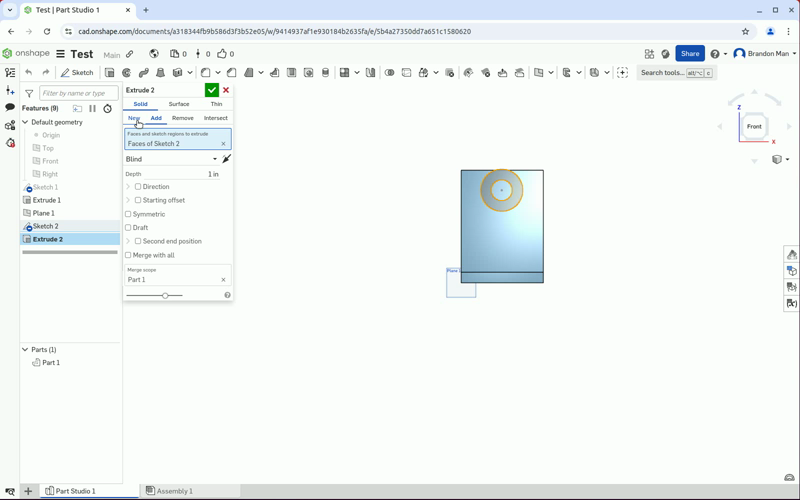
click(137, 120)
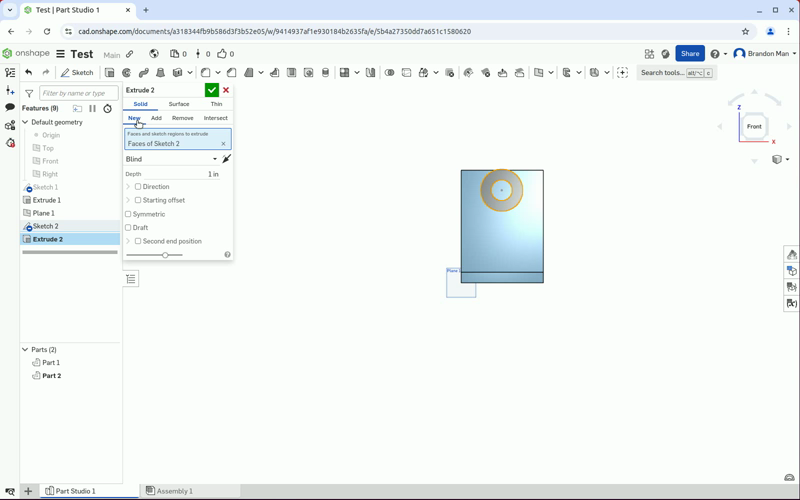
key(tab, 4)
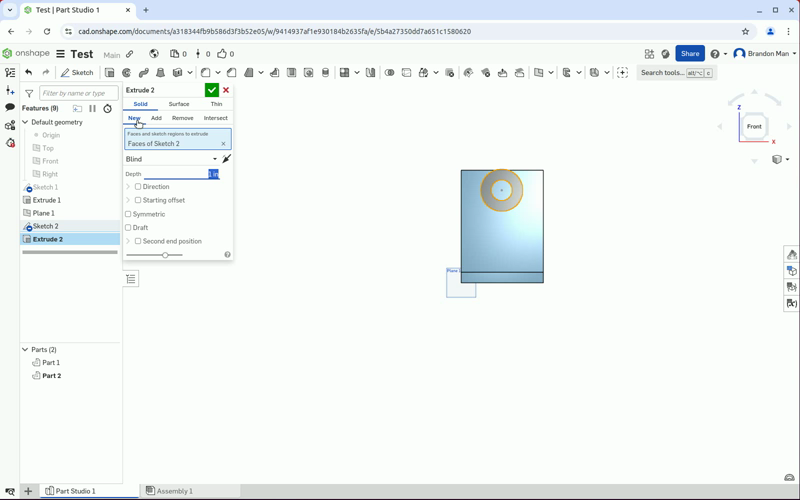
text(4.092)
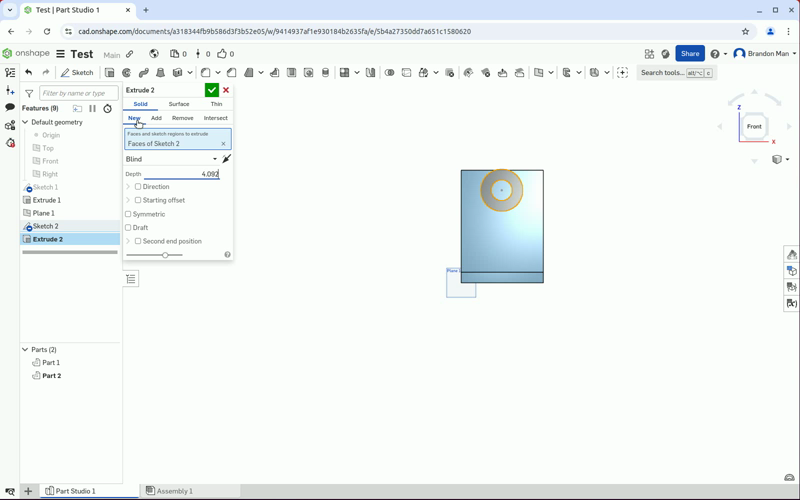
key(enter)
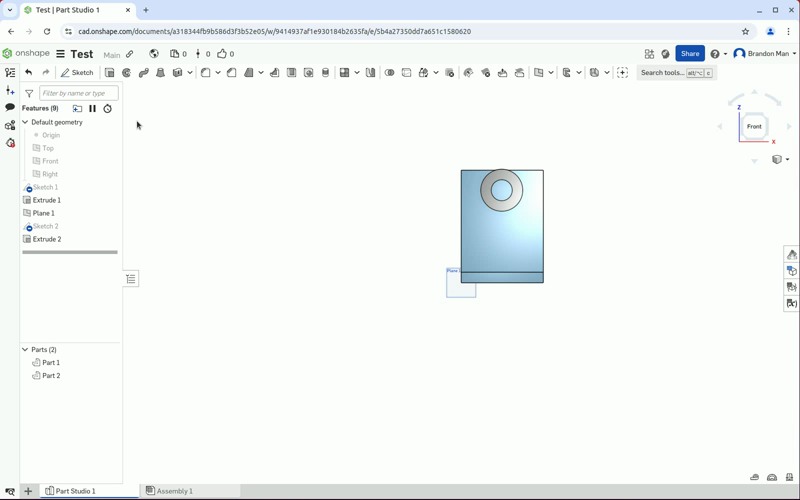
key(shift+h)
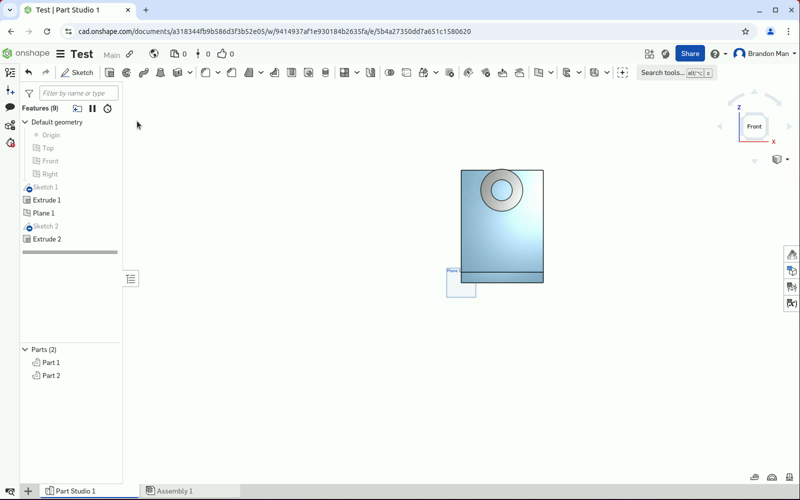
key(shift+h)
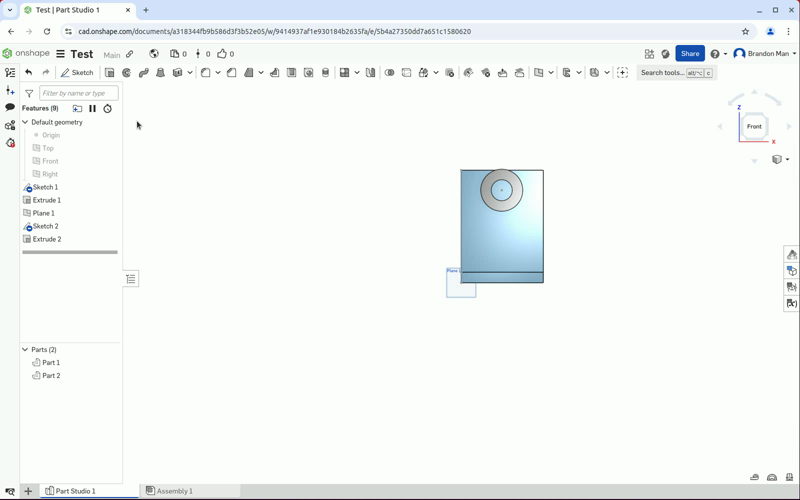
key(shift+7)
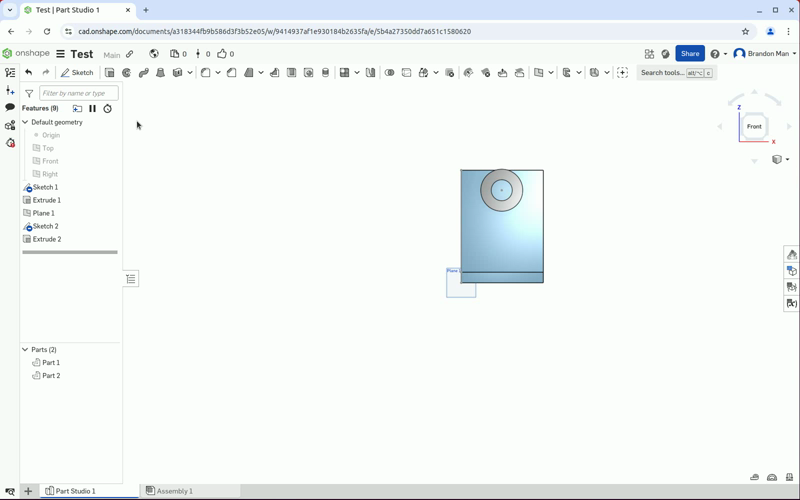
key(left, 2)
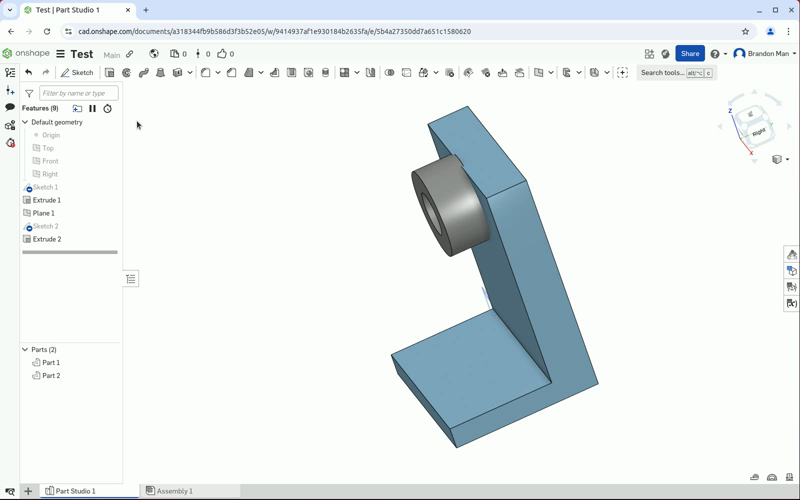
key(down, 2)
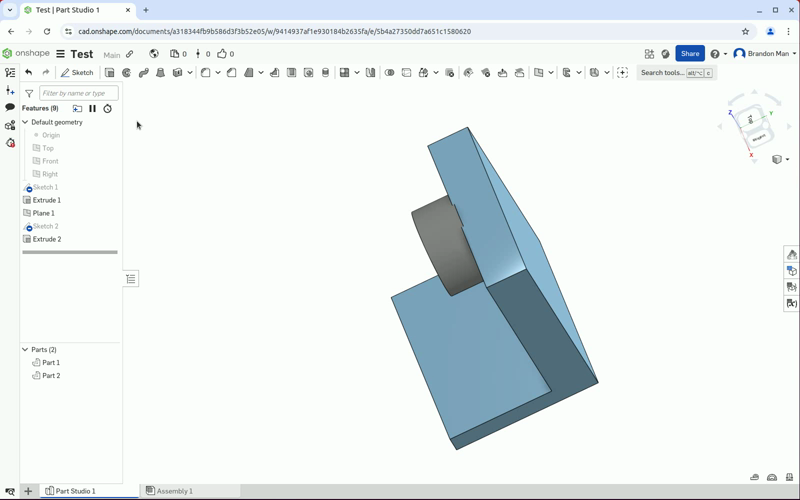
key(up, 2)
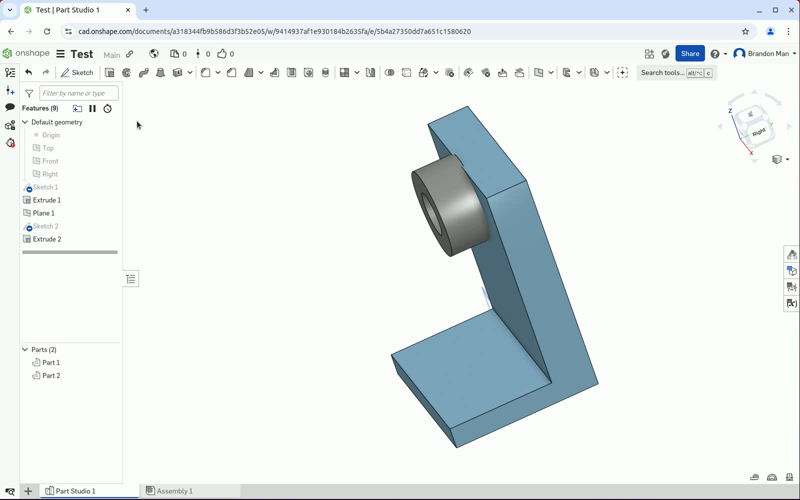
key(right, 2)
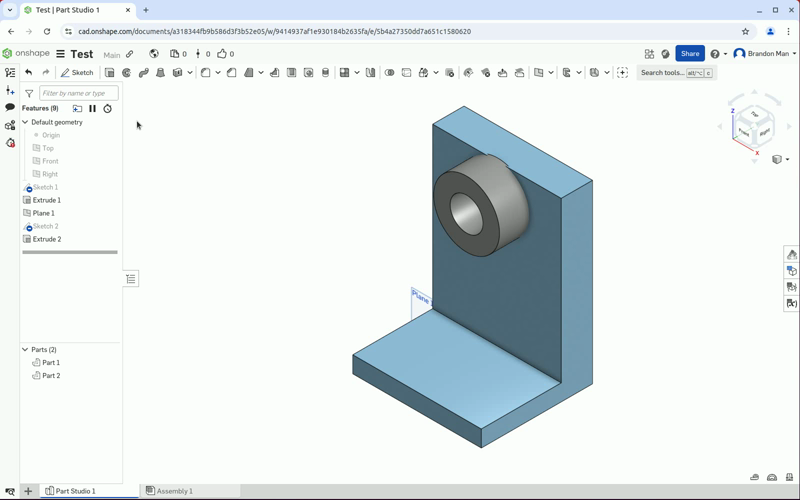
mouse_move(73, 189)
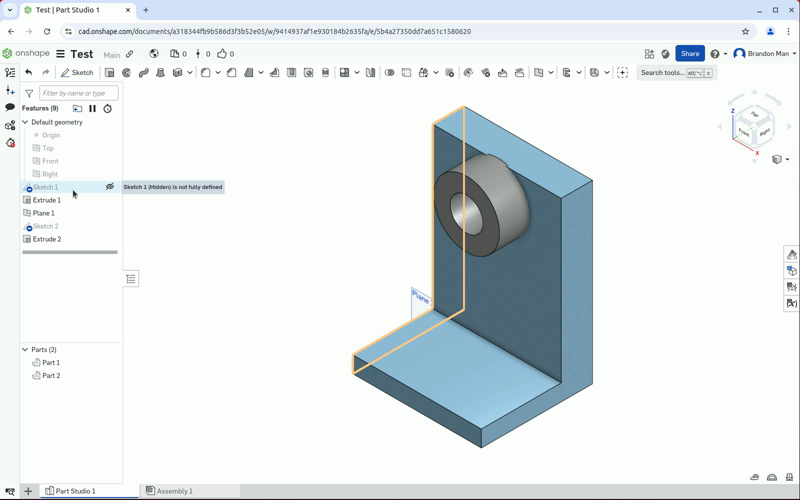
click(73, 189)